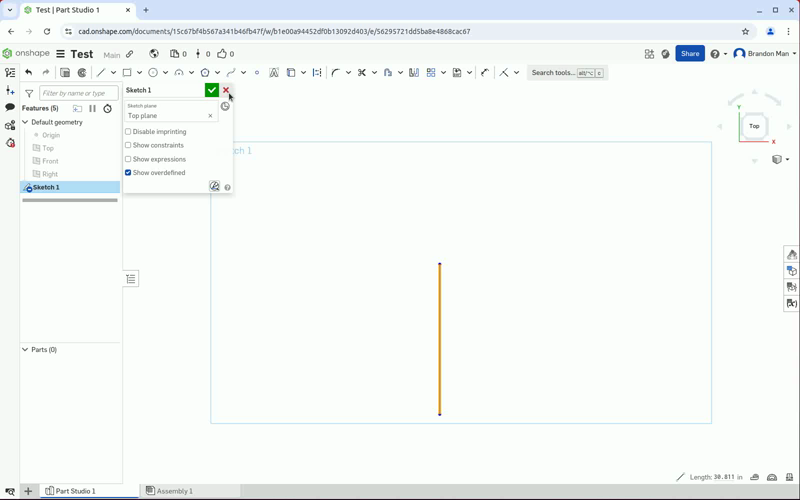
key(shift+h)
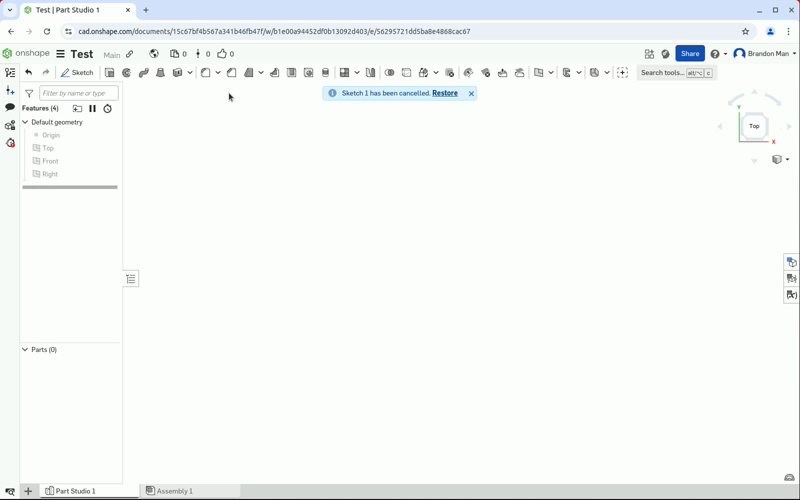
mouse_move(73, 352)
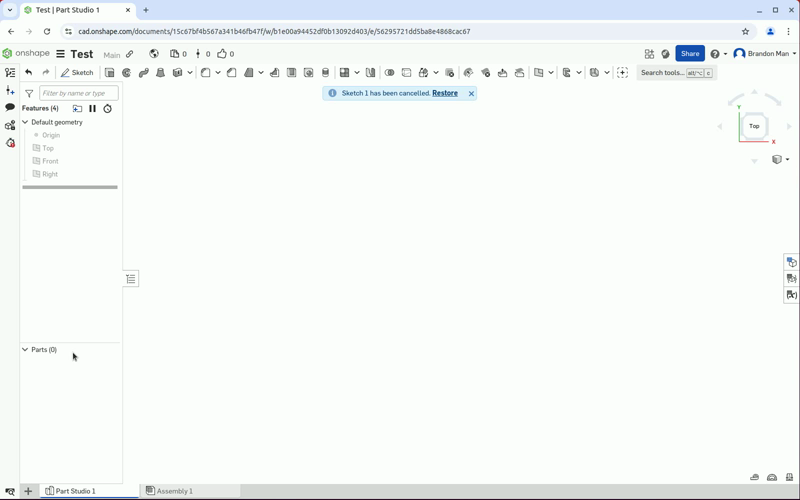
key(y)
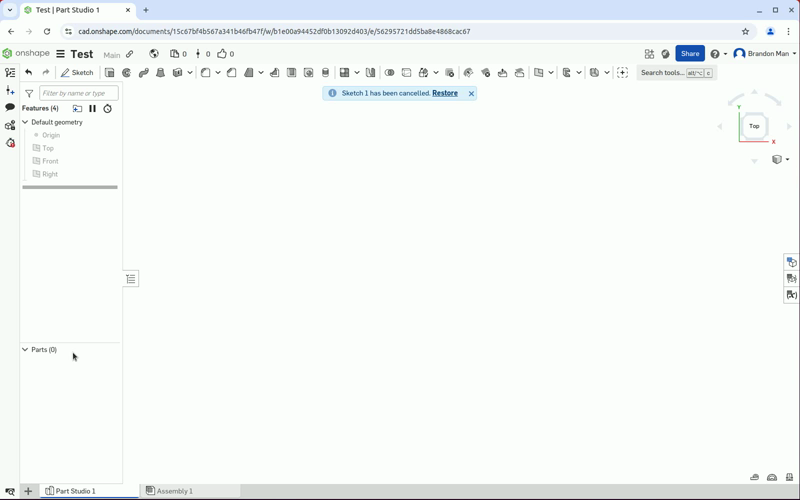
key(shift+p)
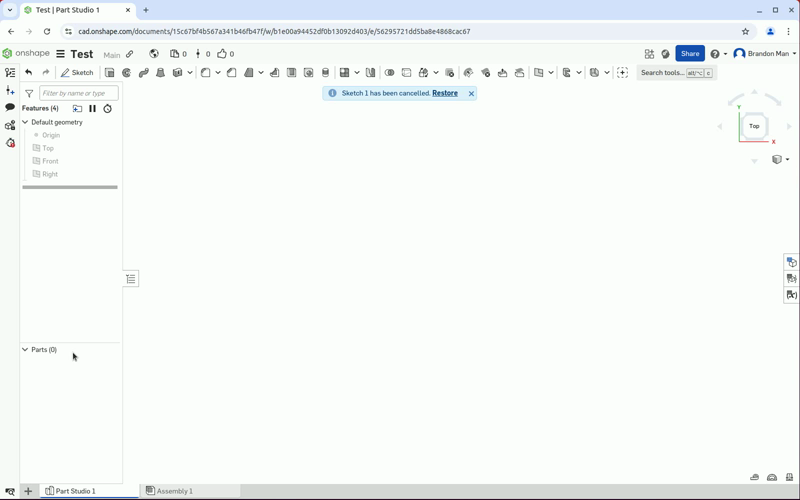
key(space)
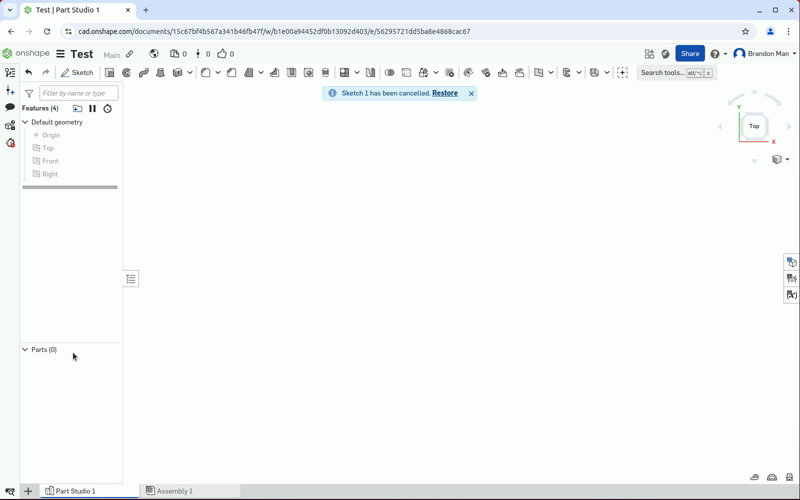
key_down(shift)
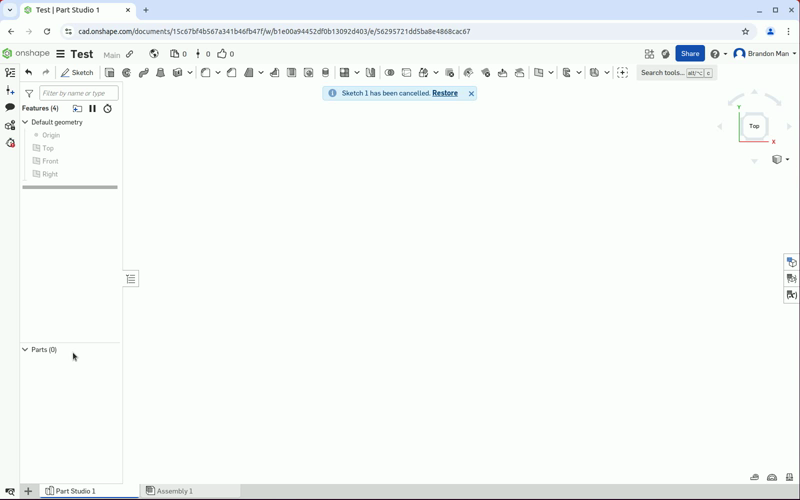
key(up)
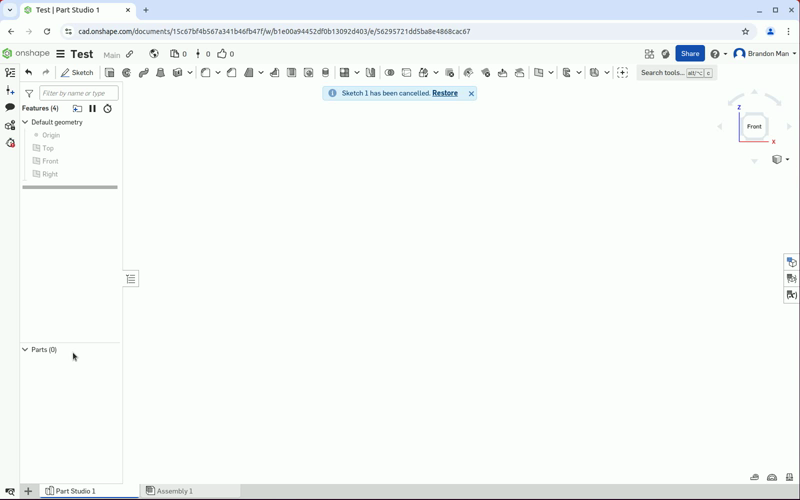
key_up(shift)
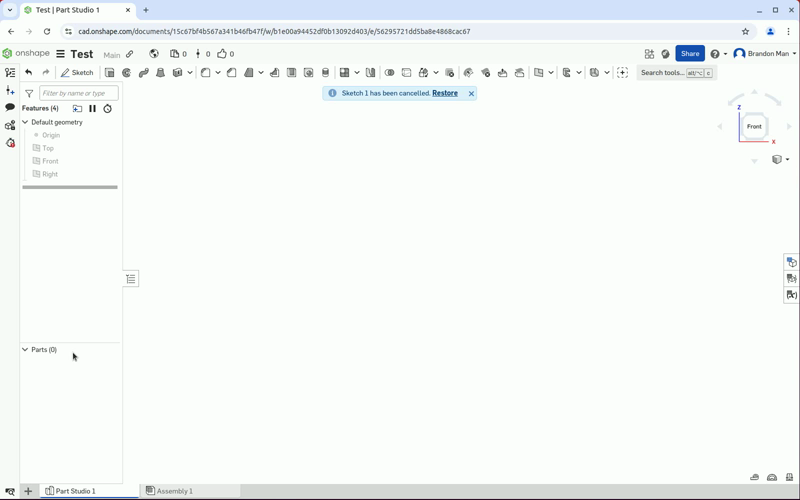
mouse_move(73, 352)
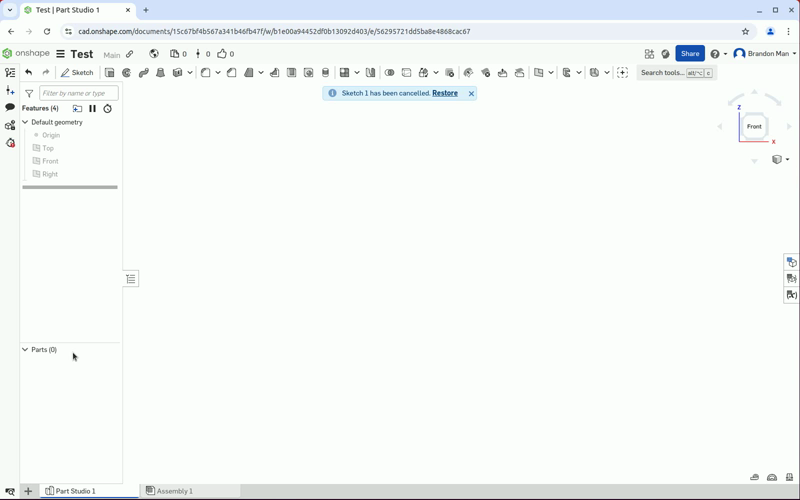
key(shift+y)
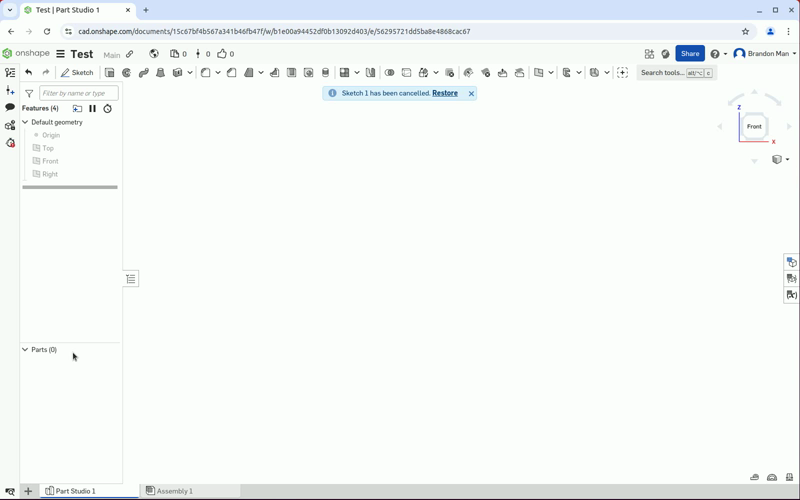
key(shift+s)
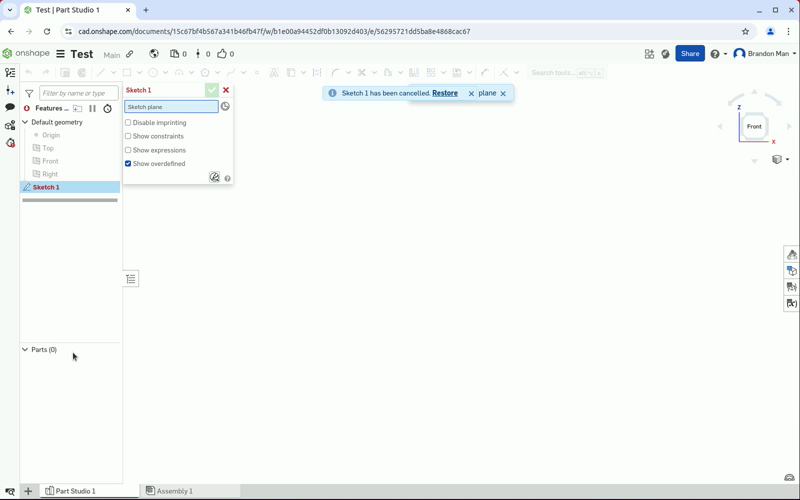
mouse_move(73, 163)
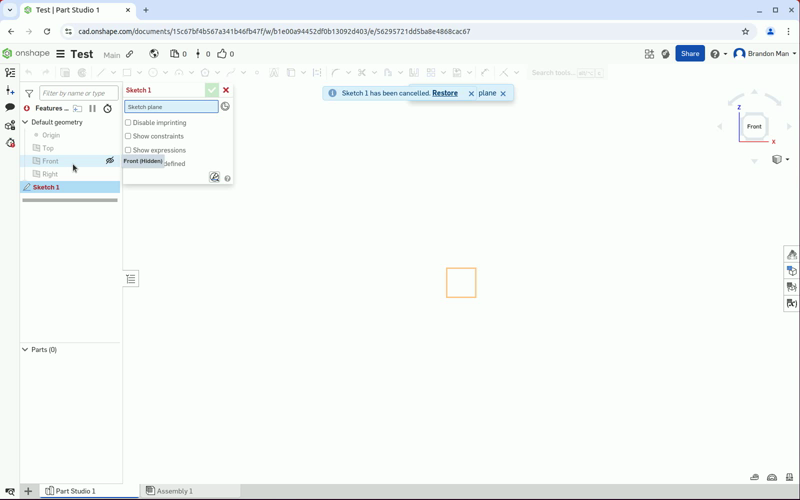
click(73, 163)
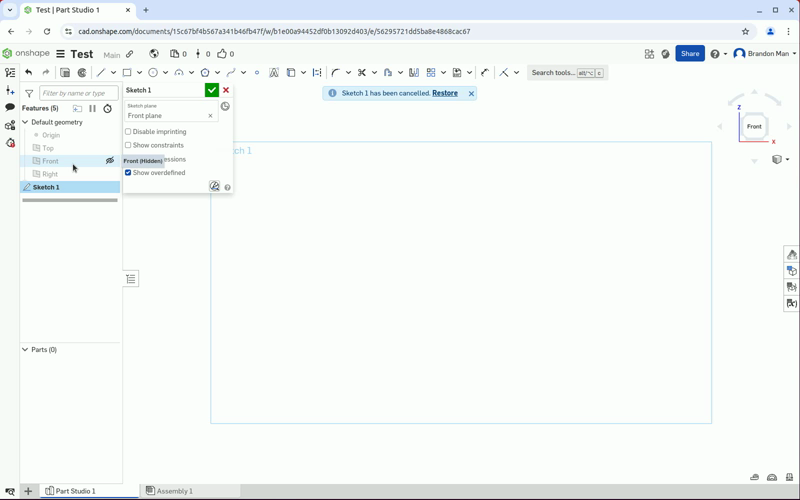
mouse_move(73, 352)
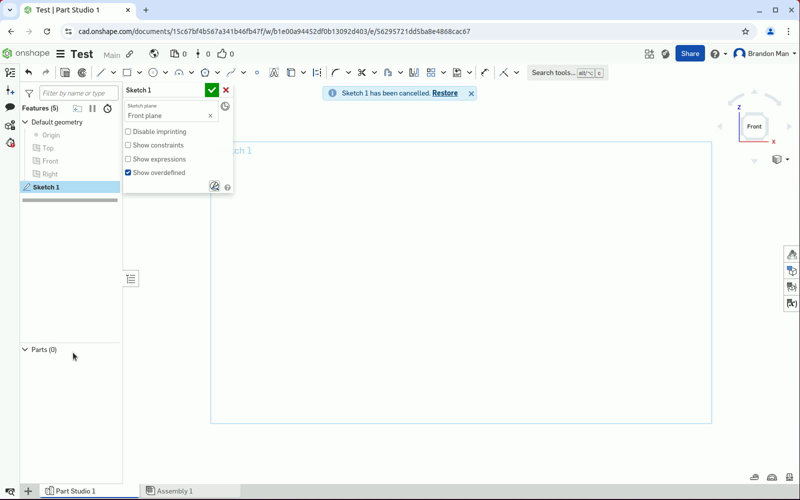
key(y)
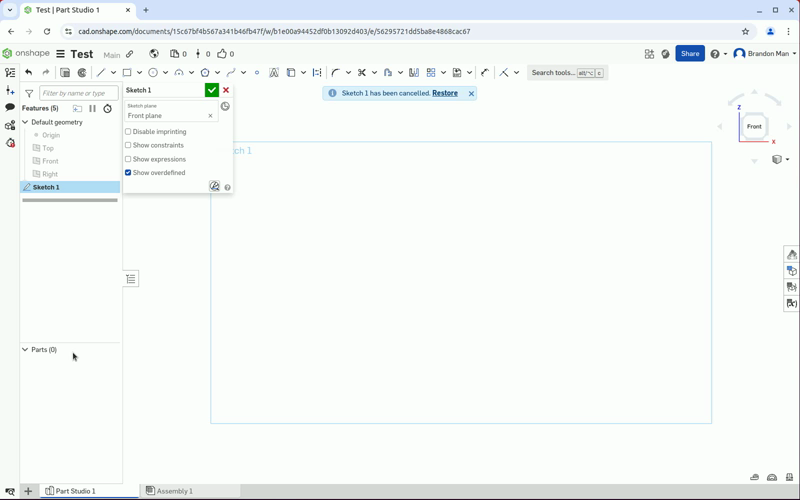
key(c)
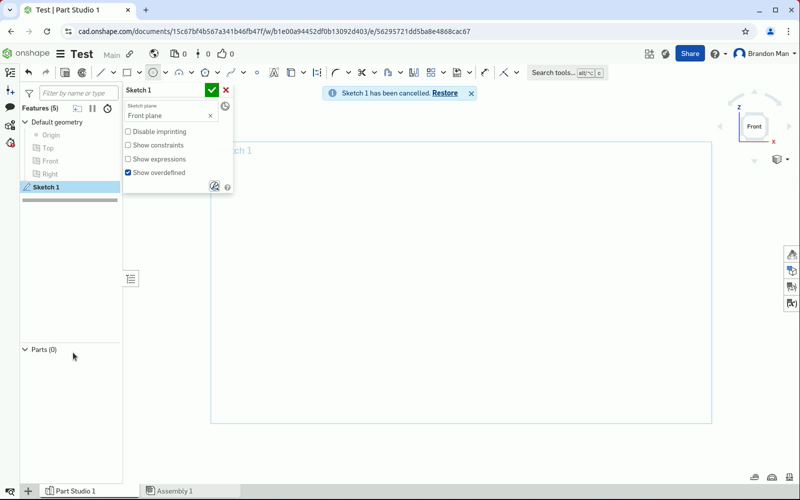
key_down(shift)
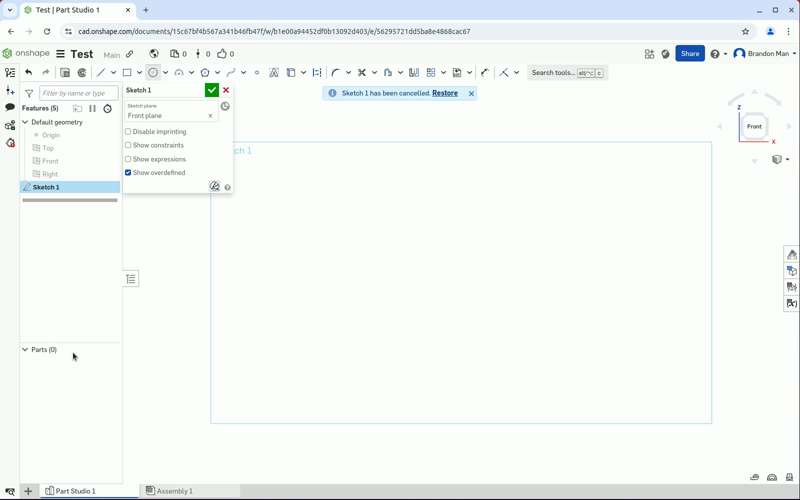
mouse_move(461, 282)
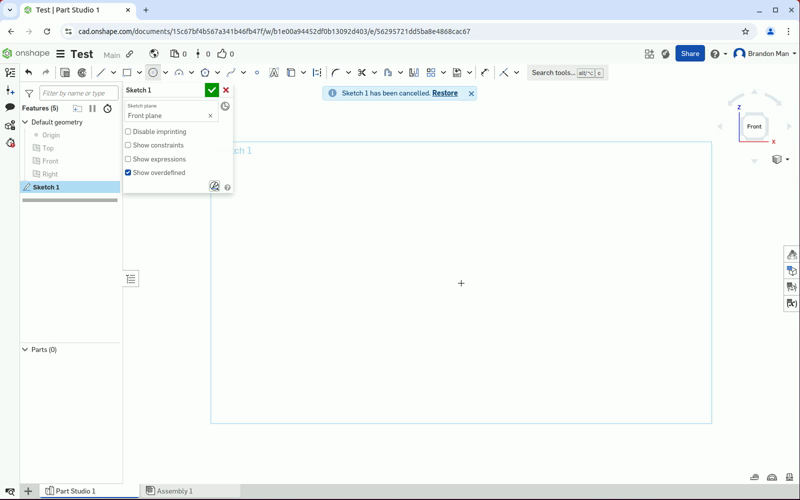
click(461, 282)
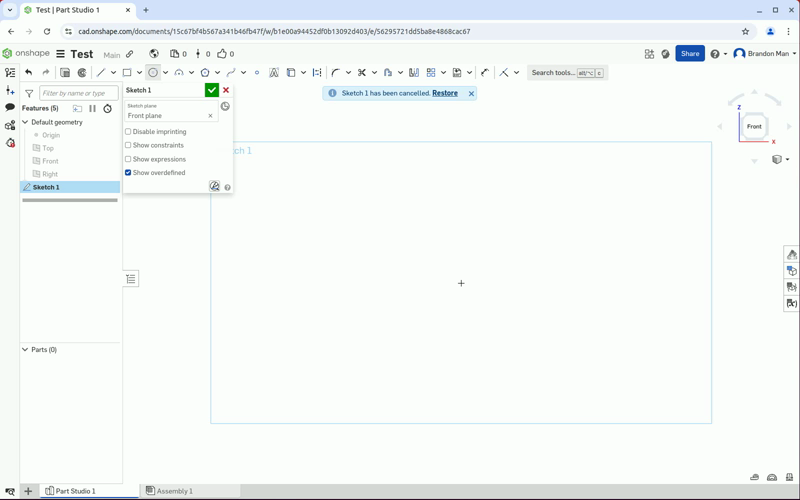
key_up(shift)
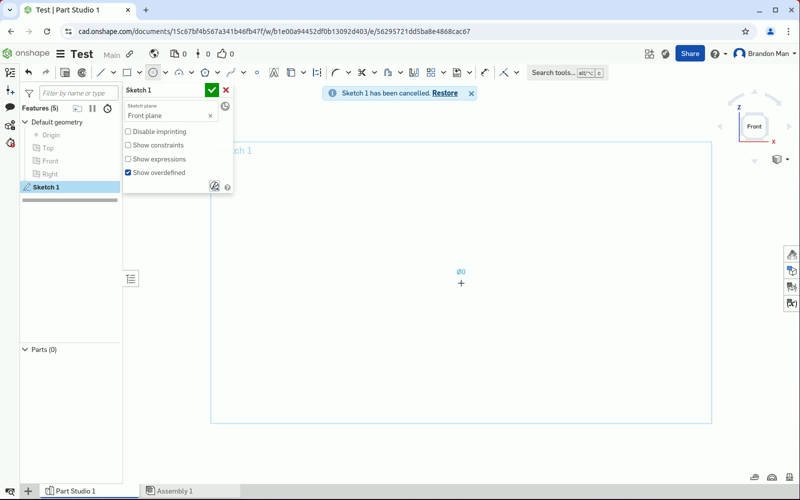
mouse_move(474, 282)
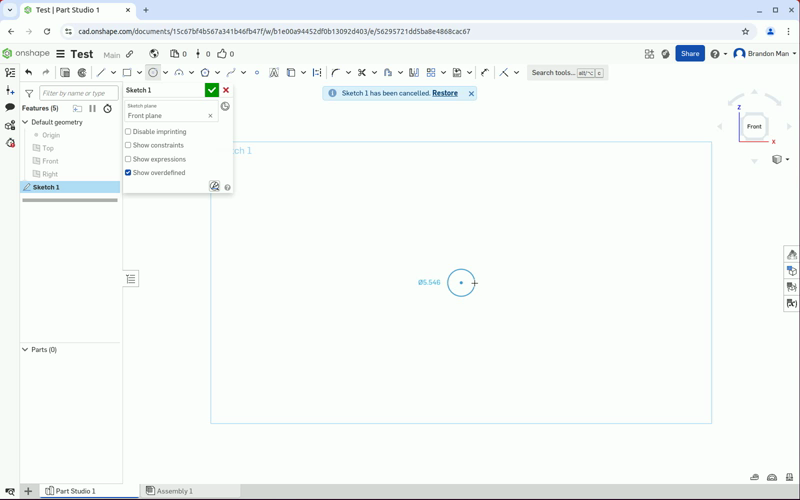
click(474, 282)
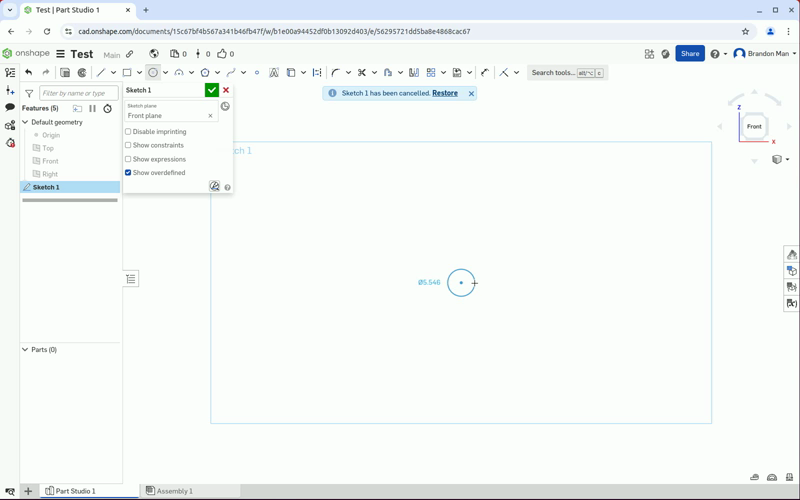
key(esc)
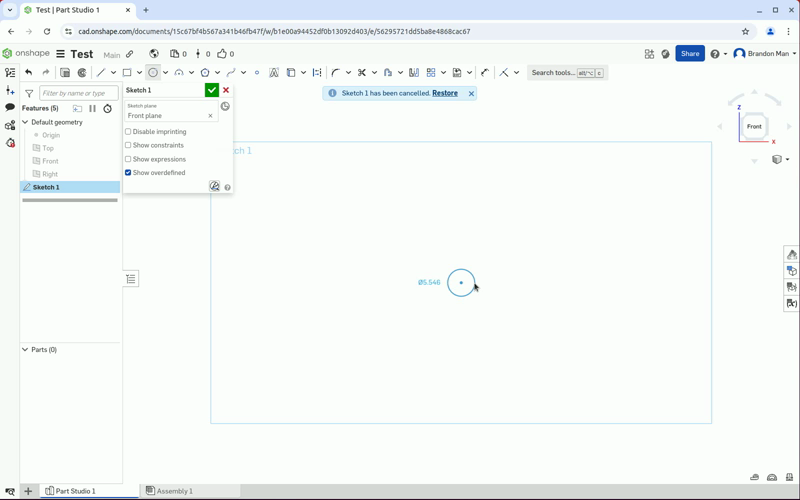
key(l)
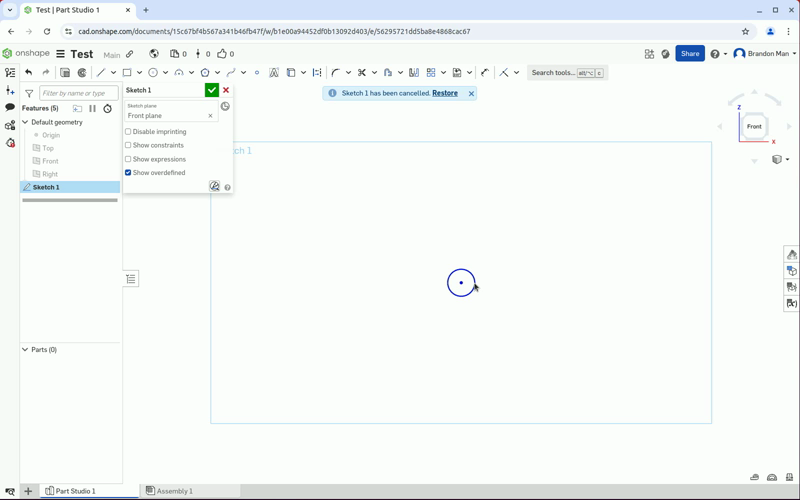
key_down(shift)
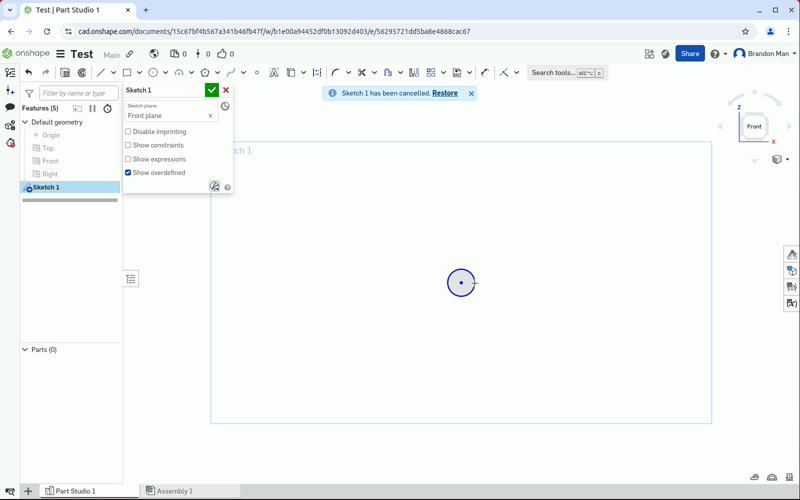
mouse_move(455, 289)
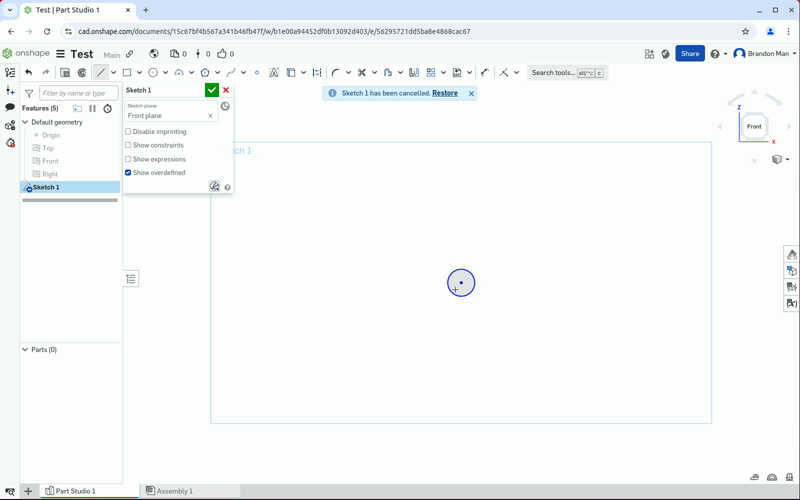
click(455, 289)
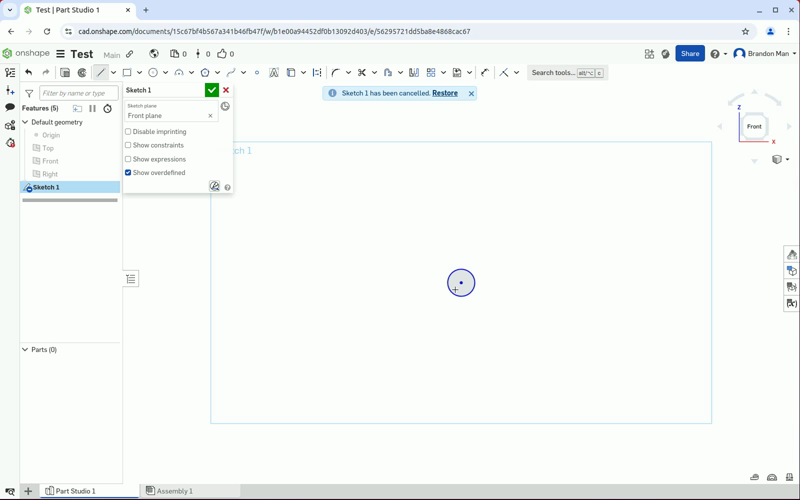
key_up(shift)
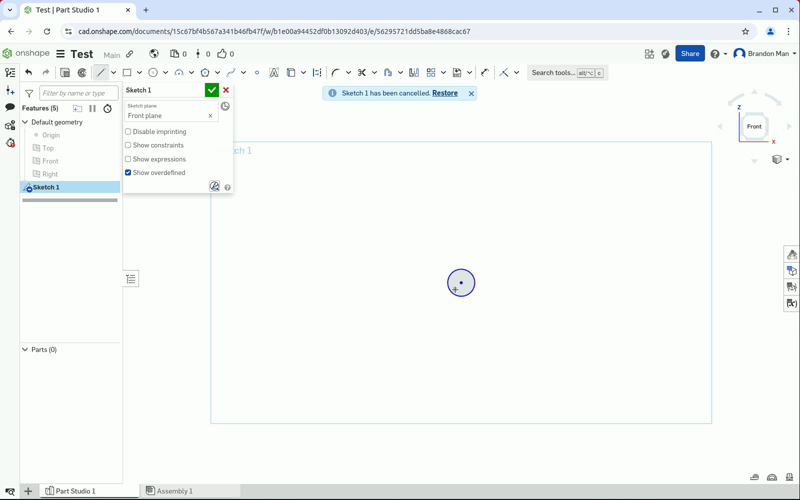
key_down(shift)
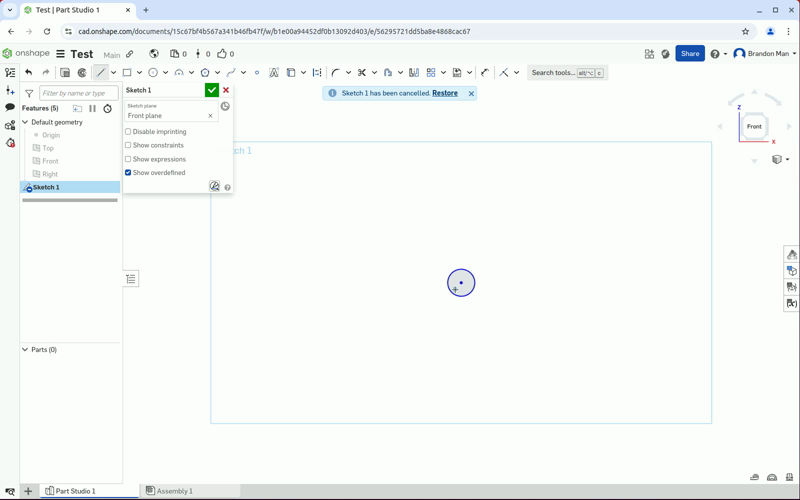
mouse_move(485, 289)
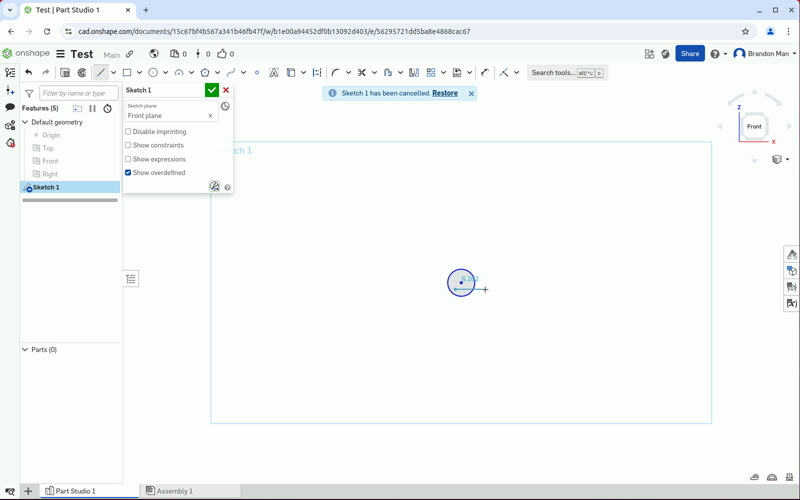
mouse_move(467, 289)
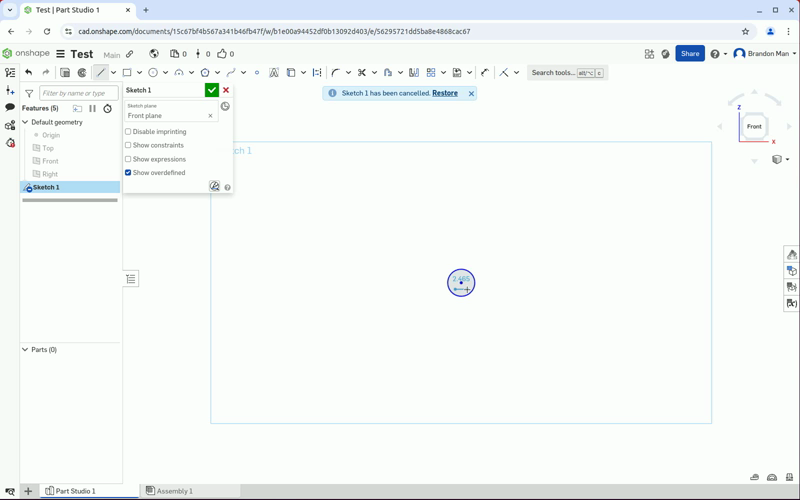
click(467, 289)
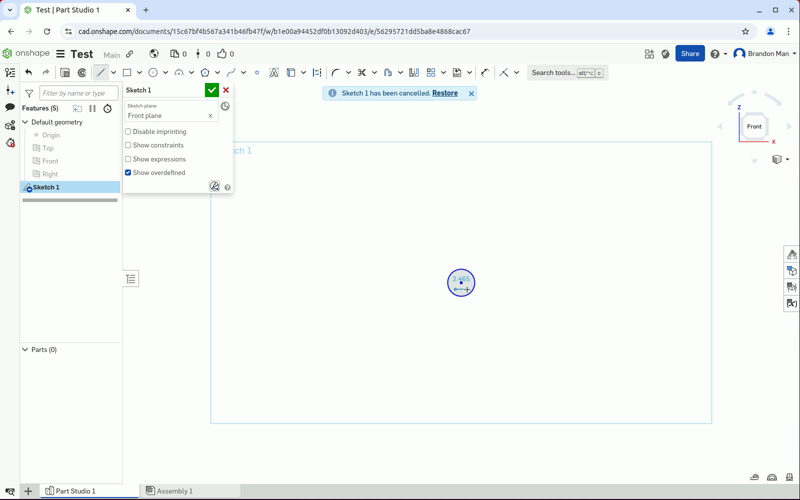
key_up(shift)
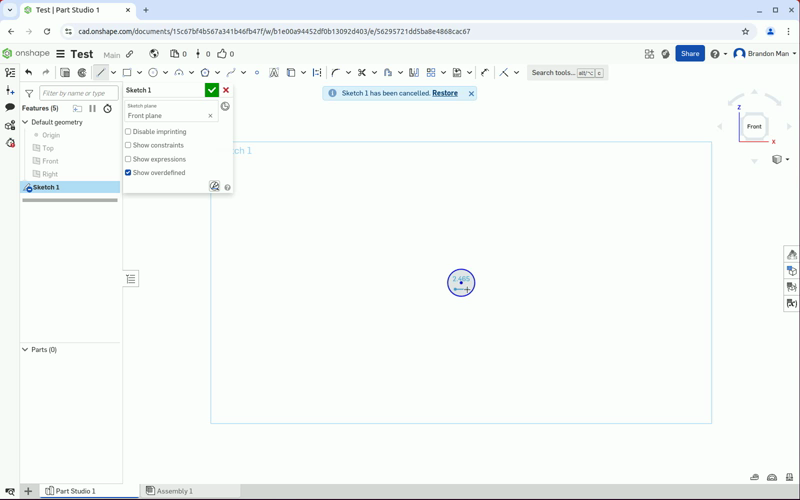
key_down(shift)
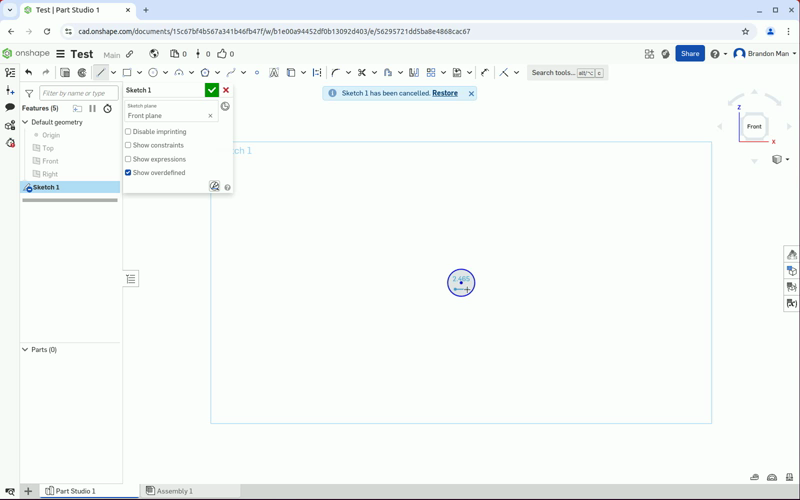
mouse_move(497, 289)
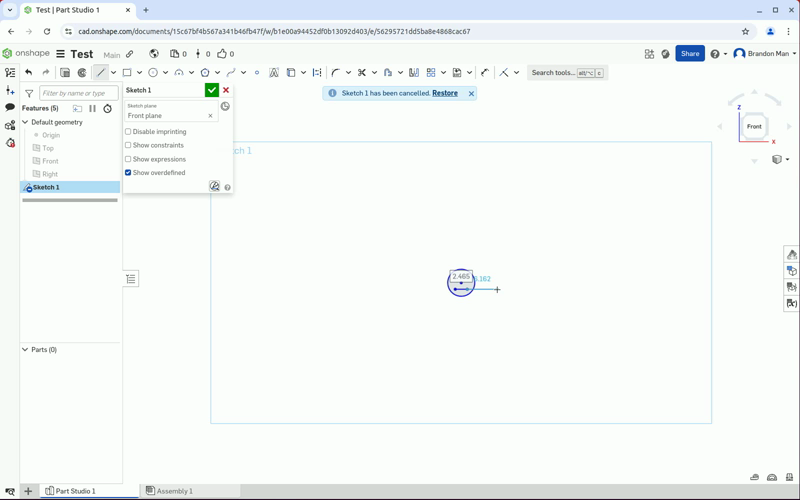
mouse_move(467, 276)
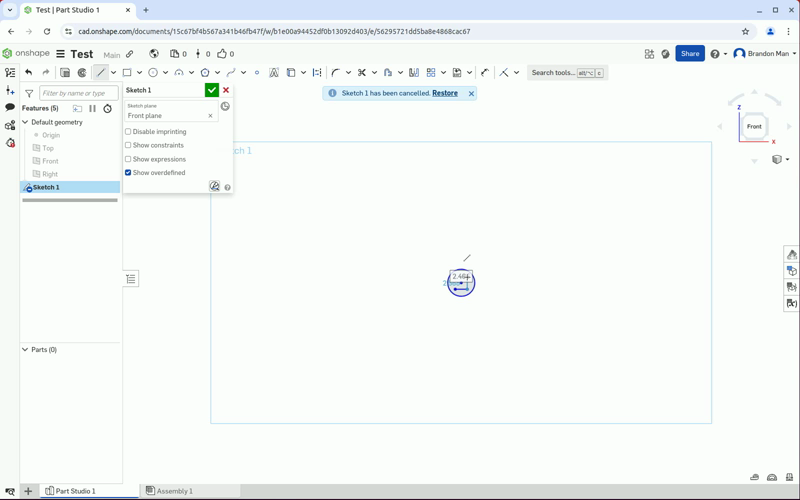
click(467, 276)
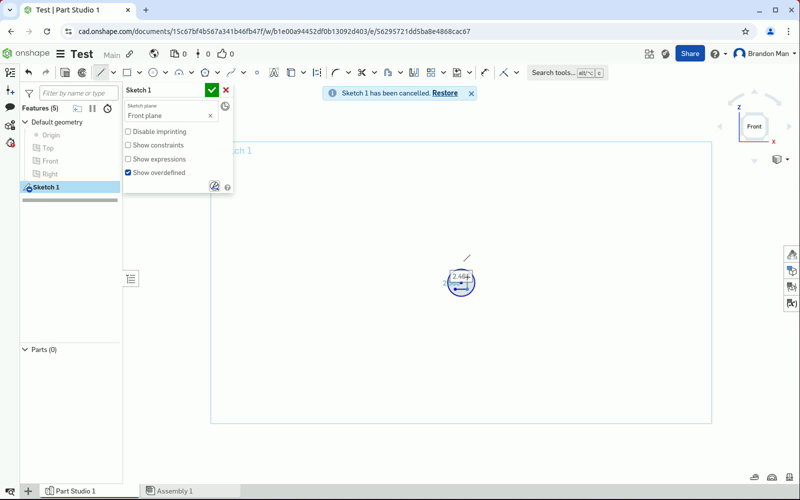
key_up(shift)
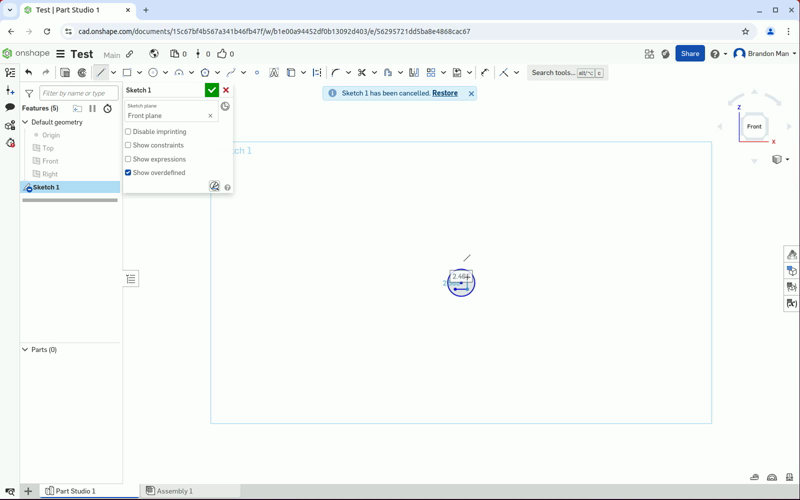
key_down(shift)
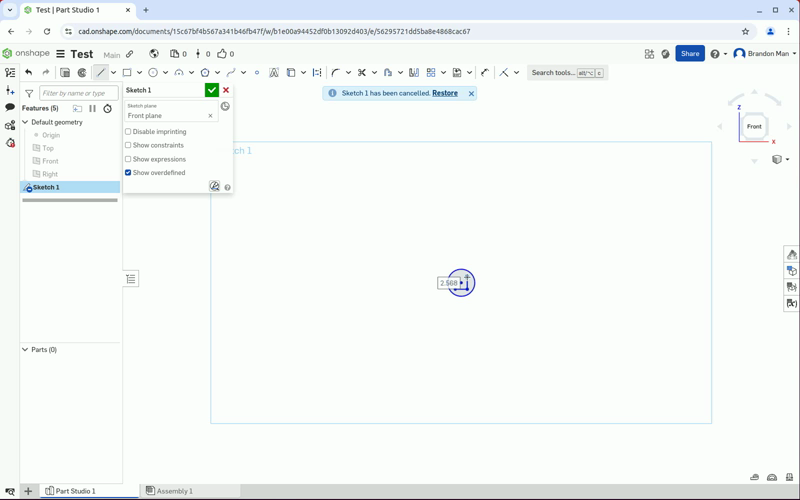
mouse_move(497, 276)
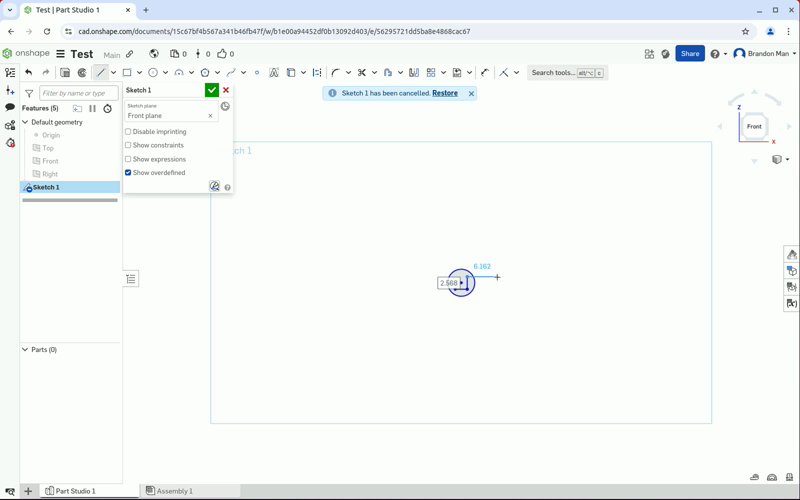
mouse_move(455, 276)
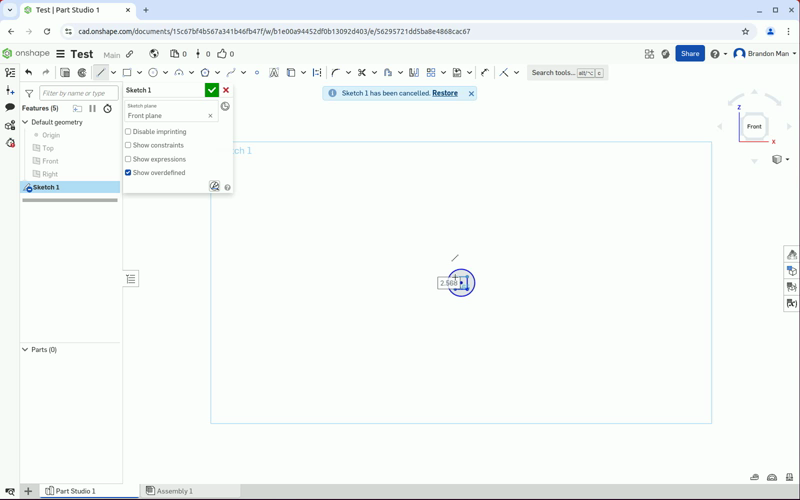
click(455, 276)
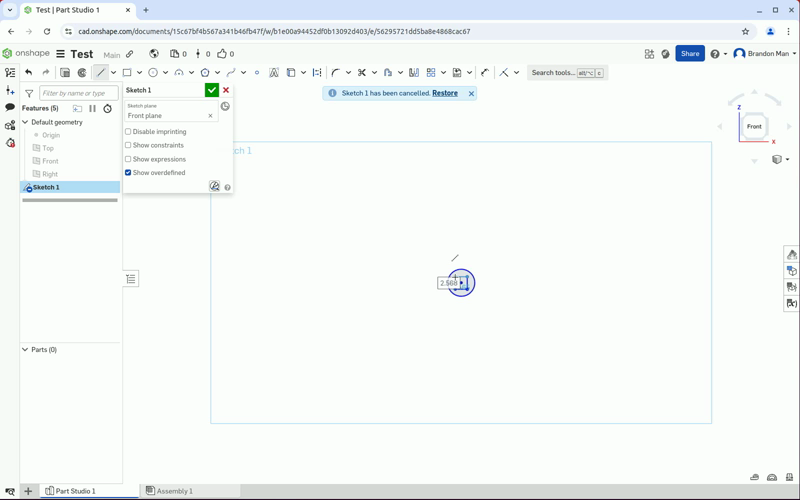
key_up(shift)
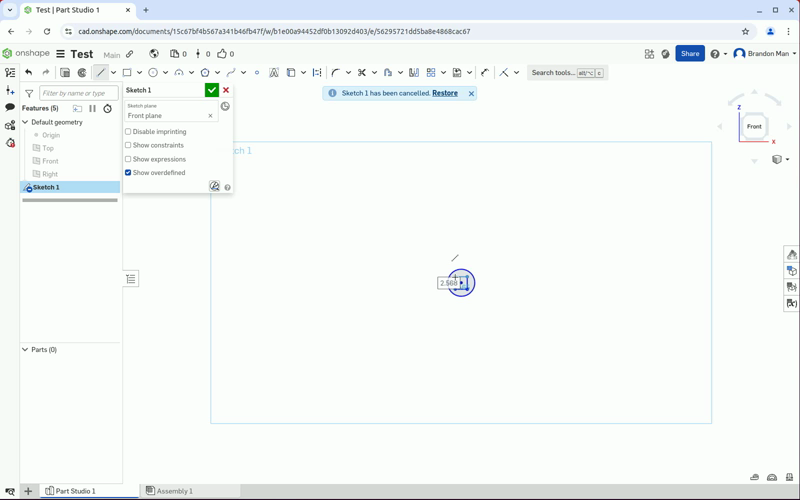
mouse_move(485, 276)
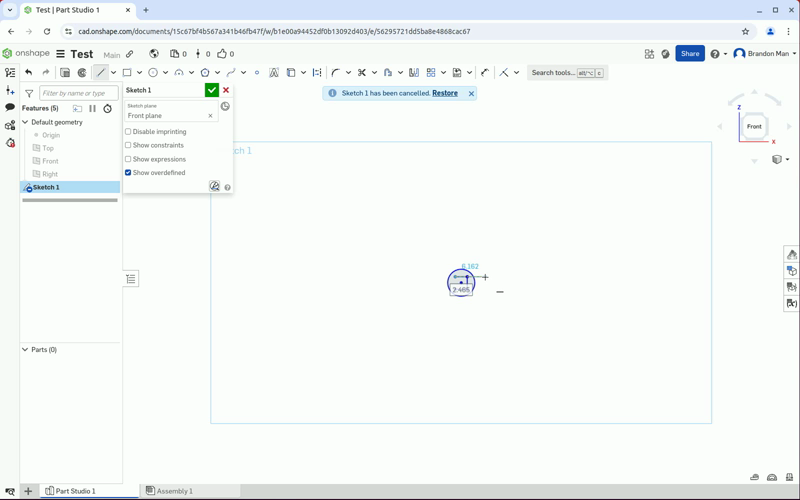
key_down(shift)
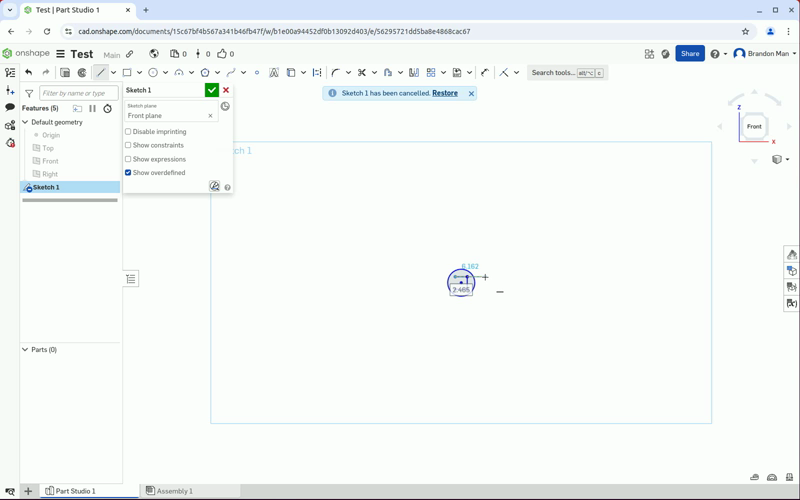
mouse_move(455, 289)
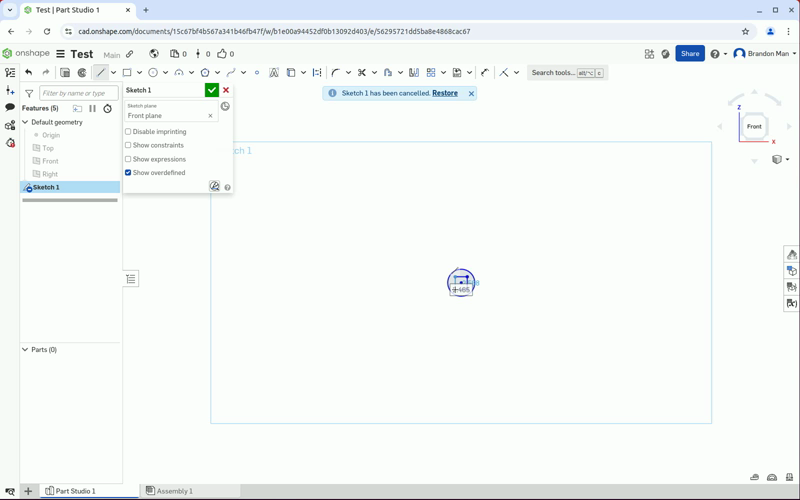
key_up(shift)
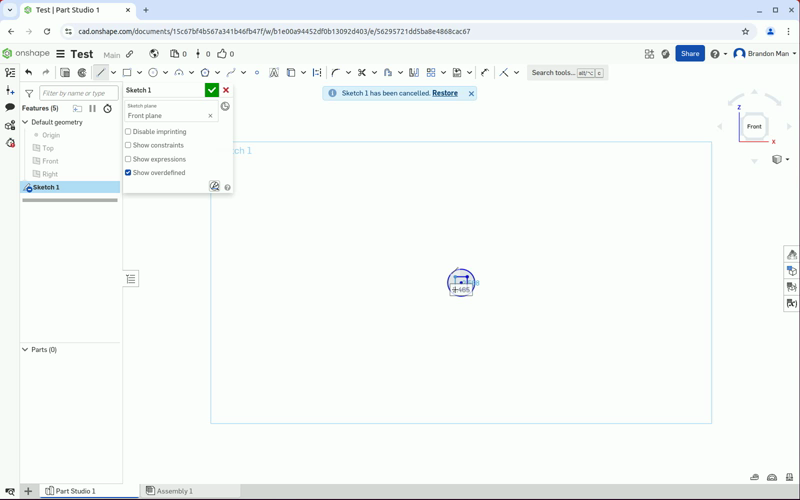
click(455, 289)
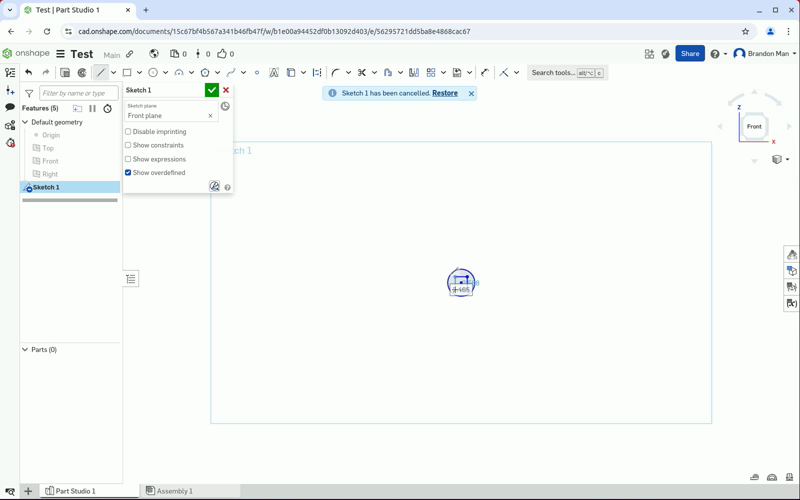
key(esc)
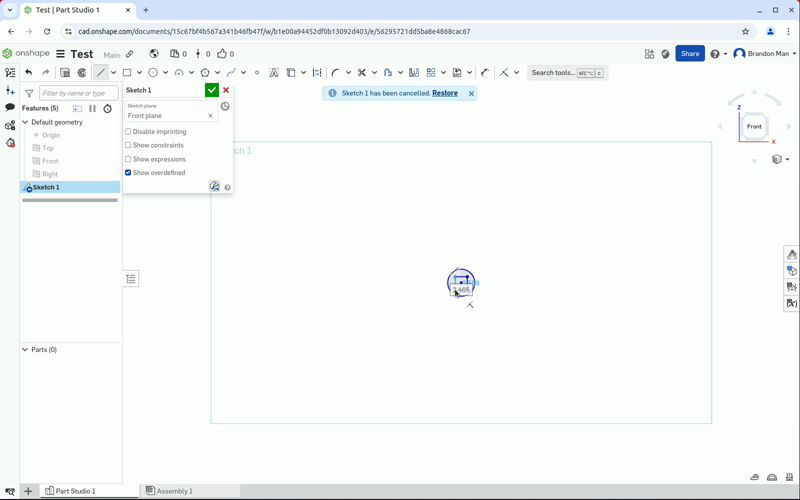
mouse_move(457, 273)
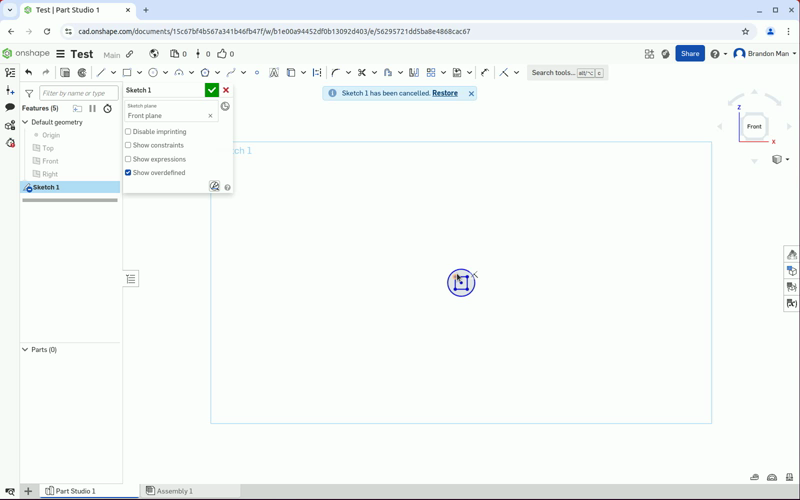
scroll(6)
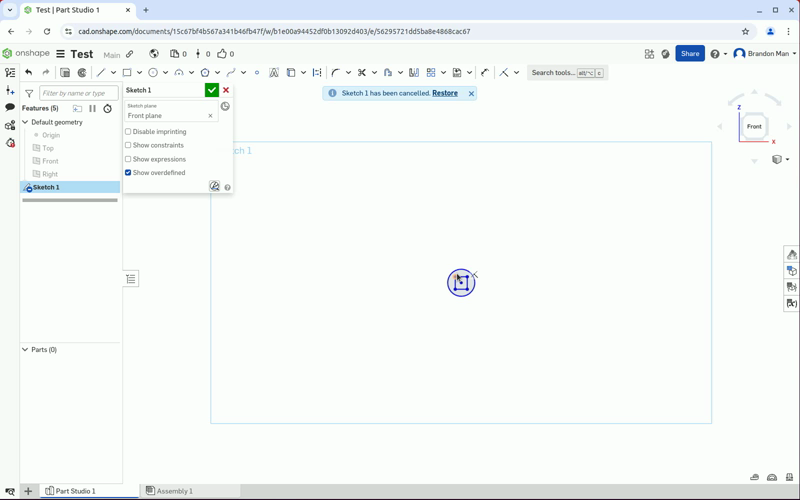
scroll(6)
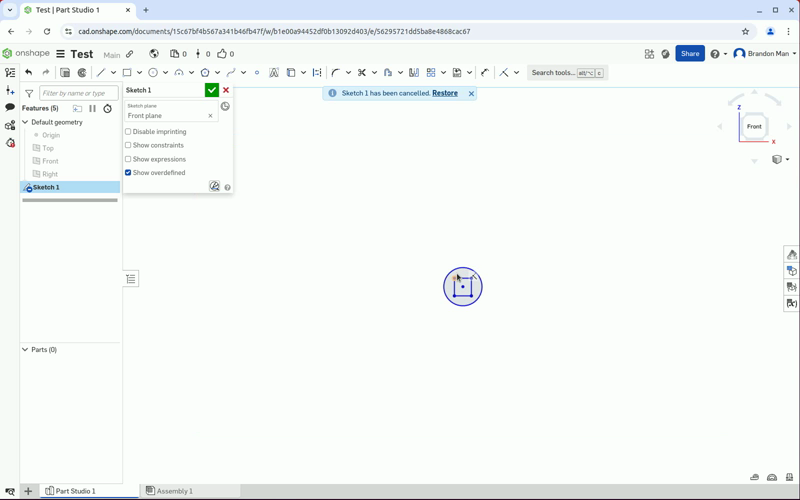
scroll(6)
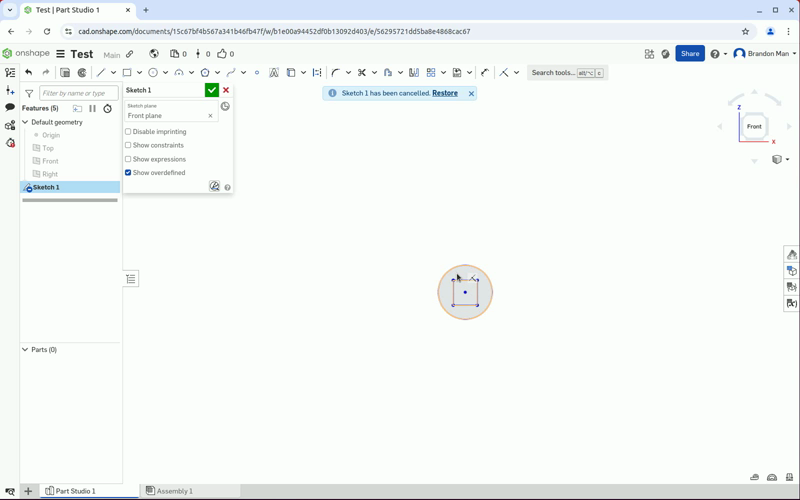
scroll(6)
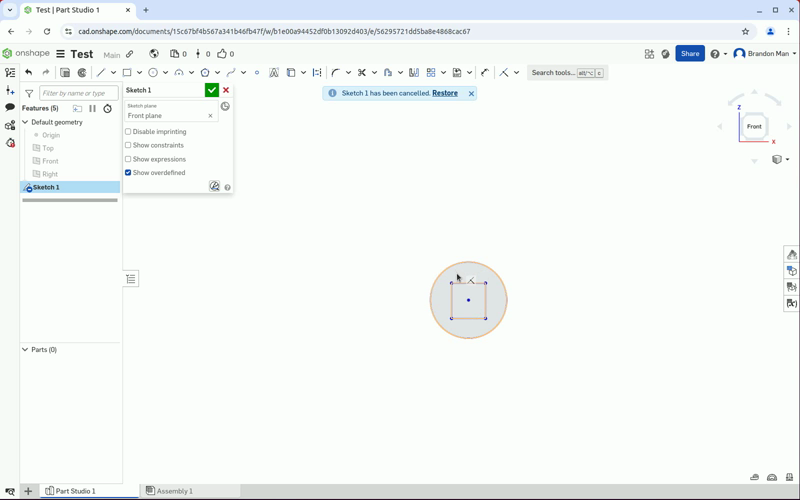
scroll(6)
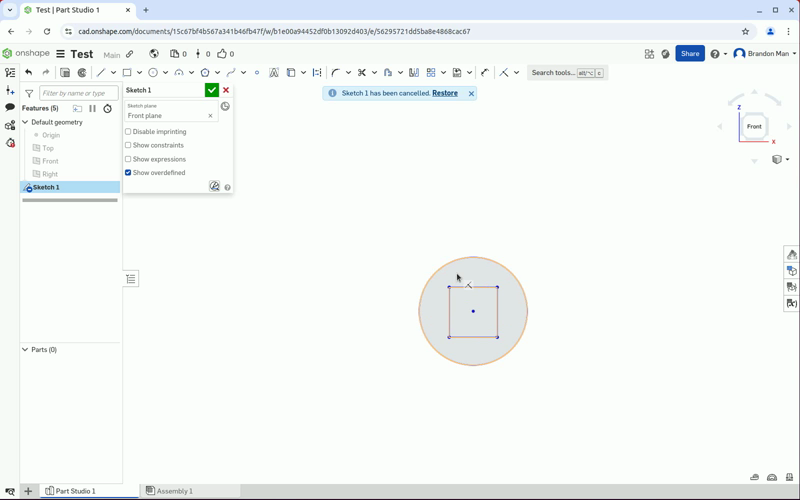
scroll(6)
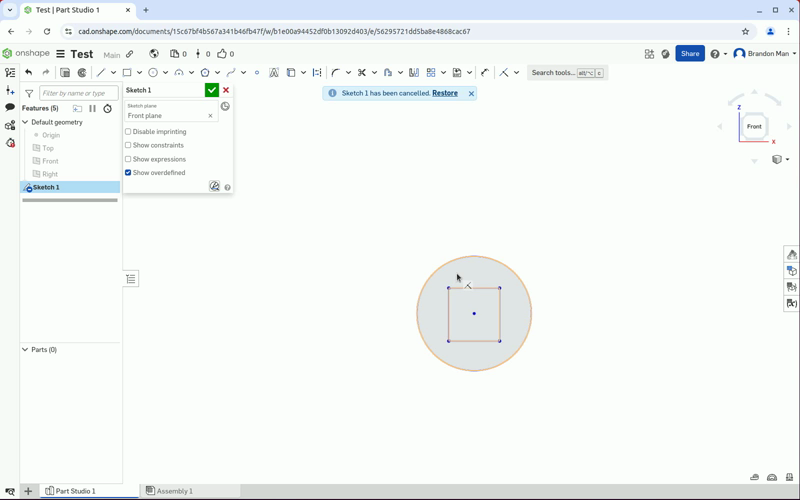
scroll(6)
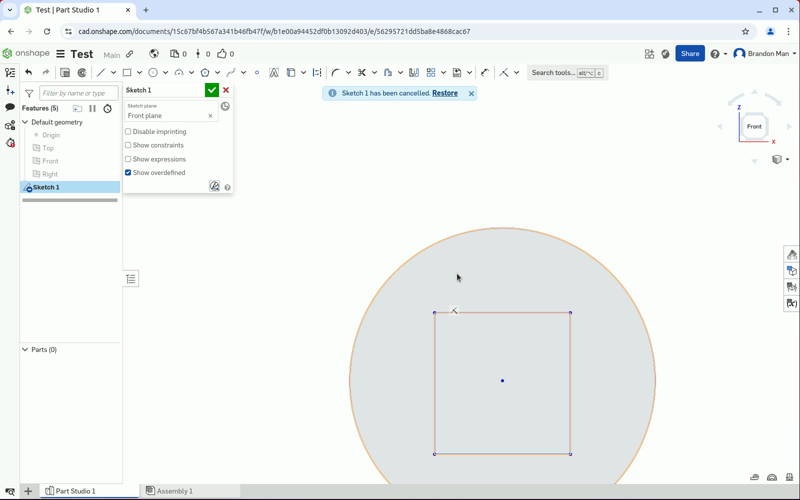
click(457, 273)
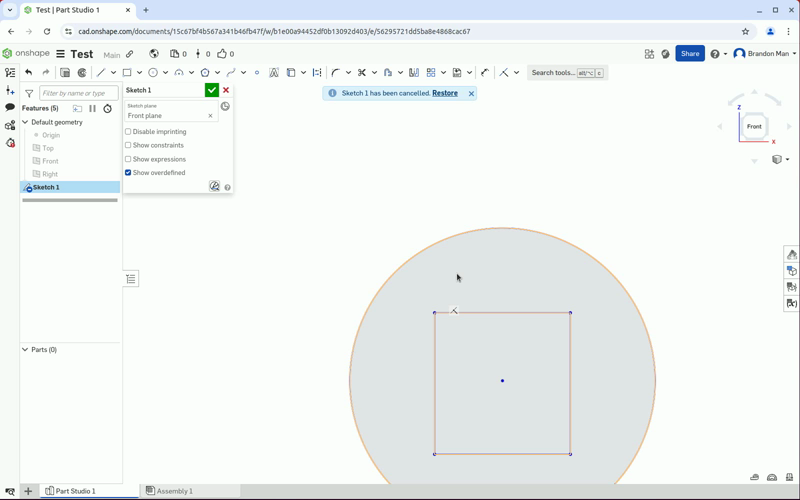
scroll(-6)
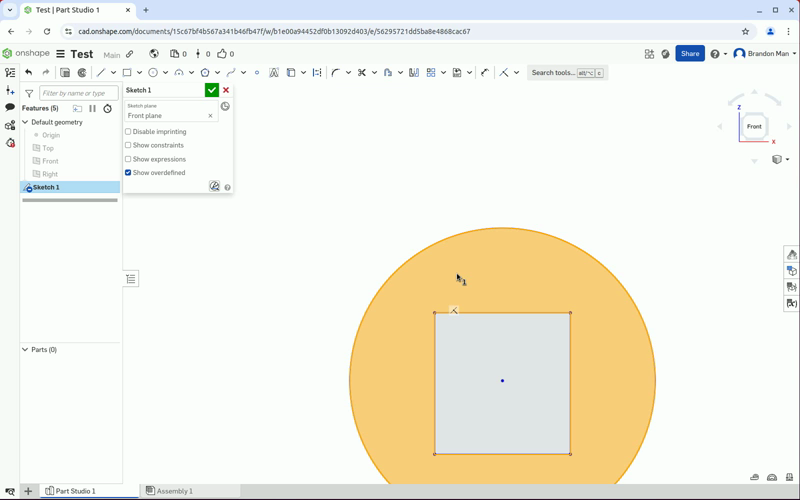
scroll(-6)
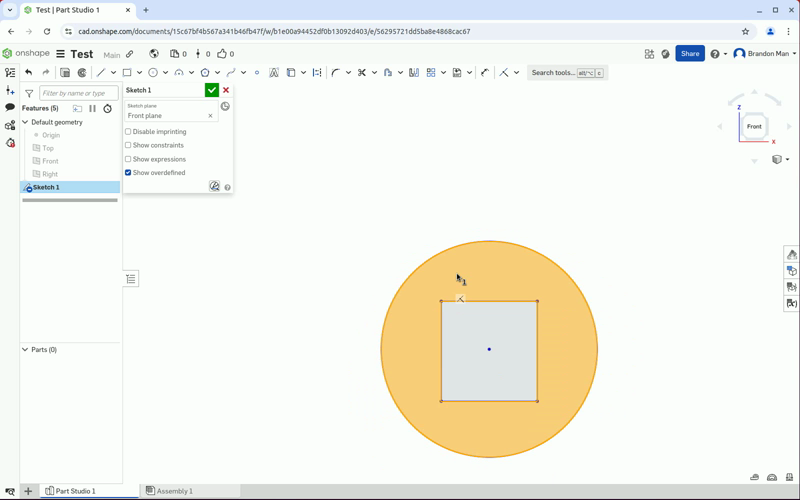
scroll(-6)
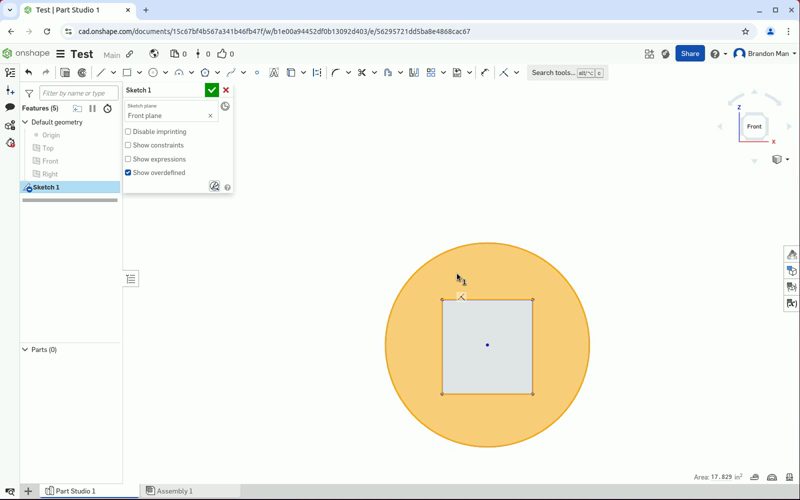
scroll(-6)
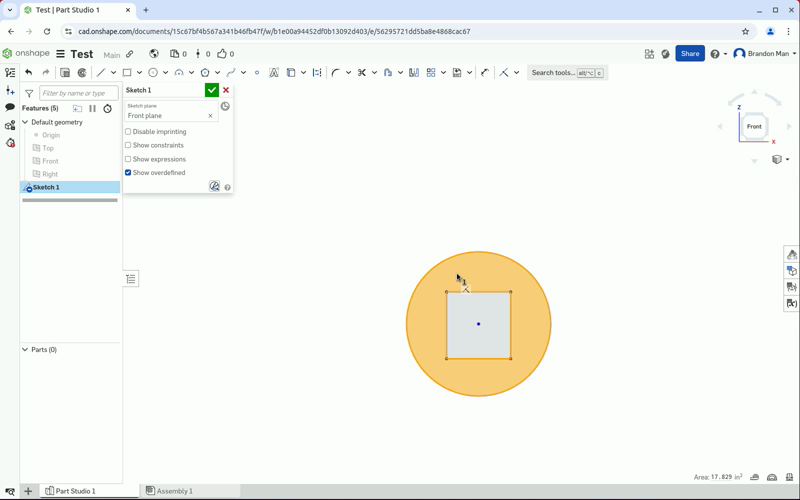
scroll(-6)
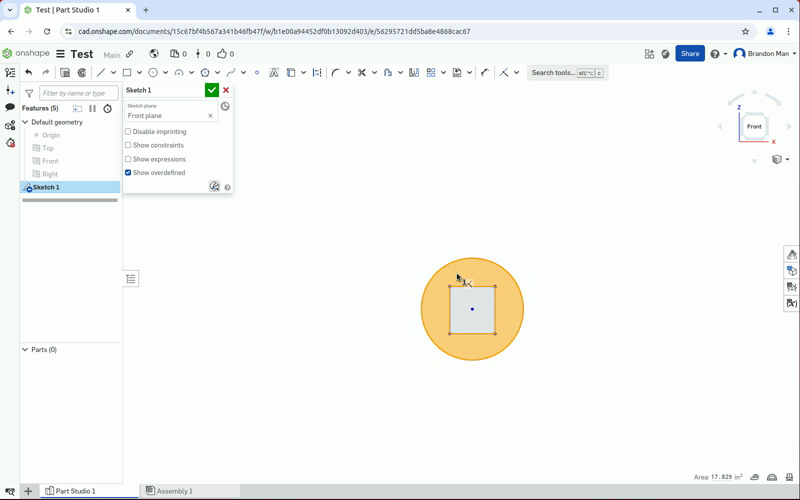
scroll(-6)
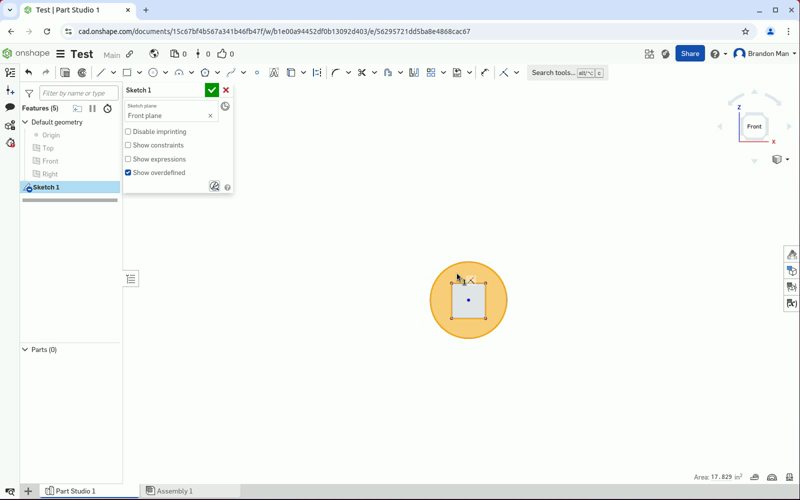
scroll(-6)
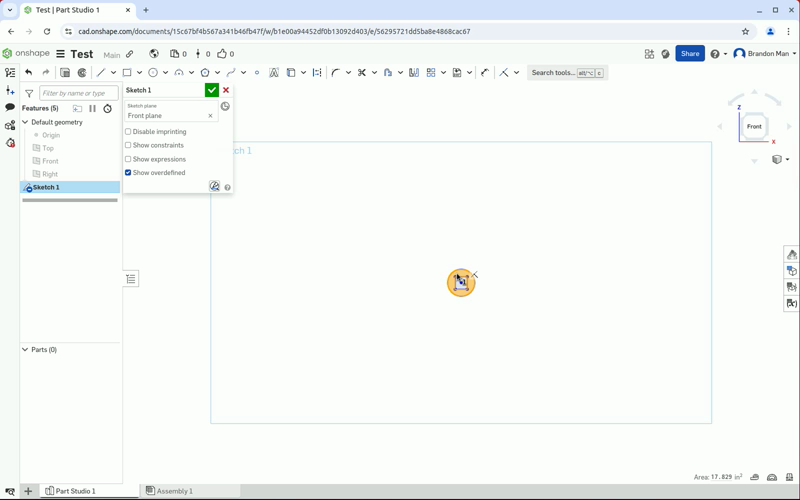
mouse_move(73, 352)
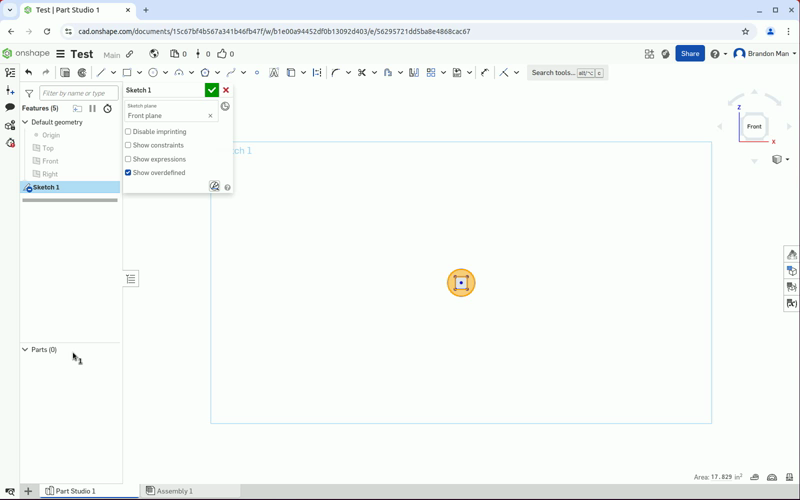
key(shift+y)
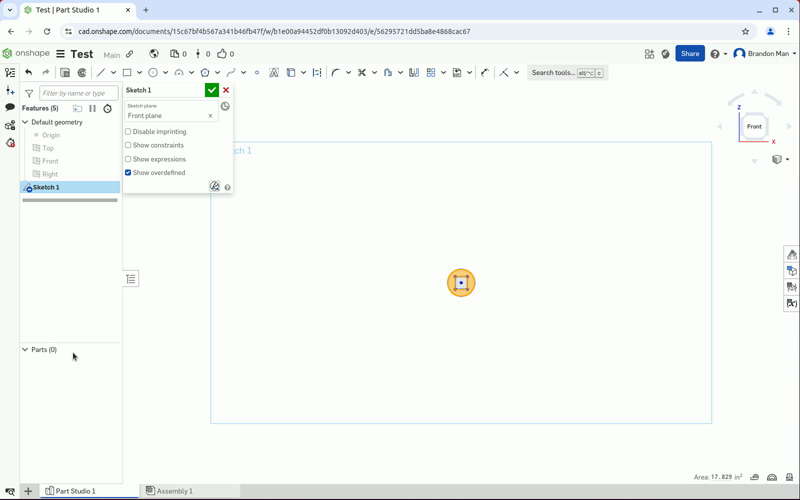
key(shift+e)
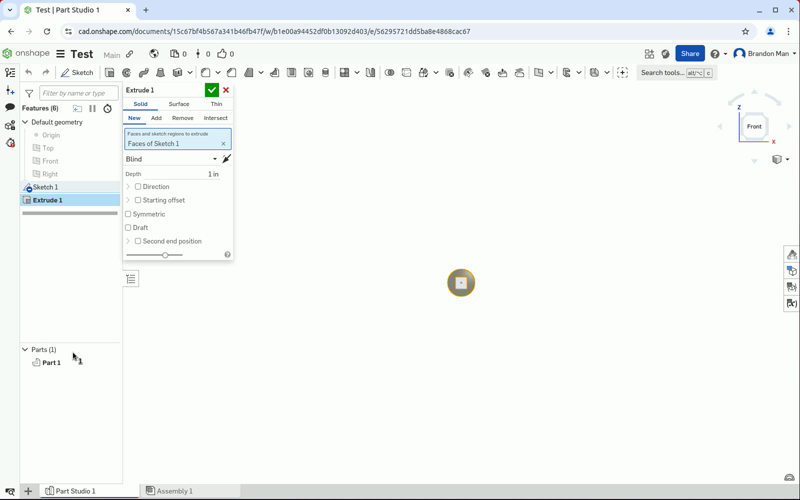
mouse_move(143, 106)
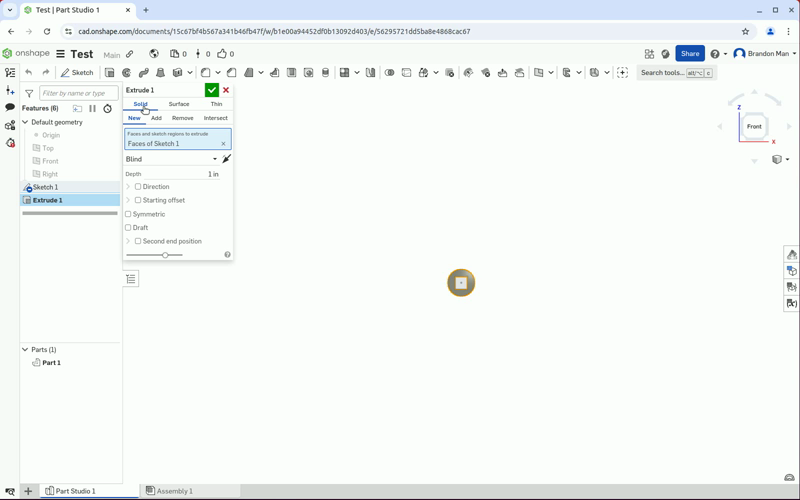
click(143, 106)
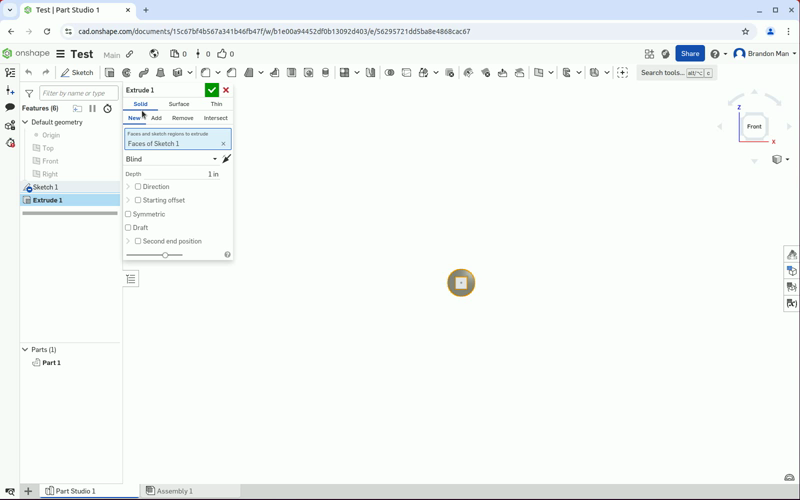
mouse_move(137, 120)
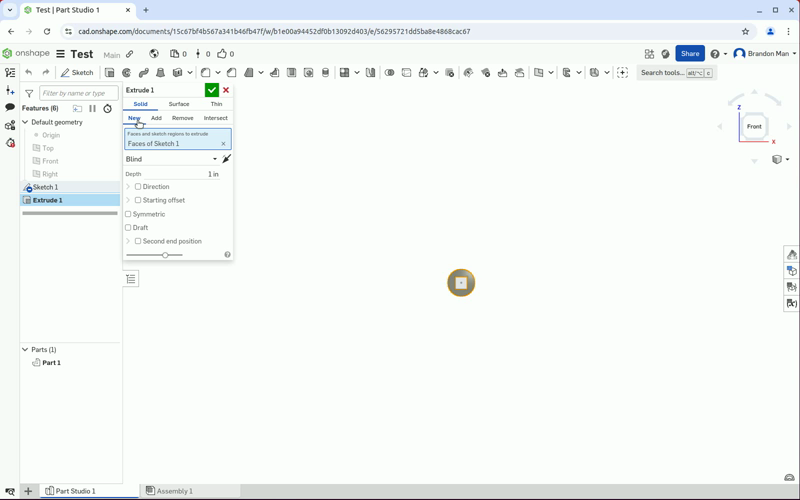
click(137, 120)
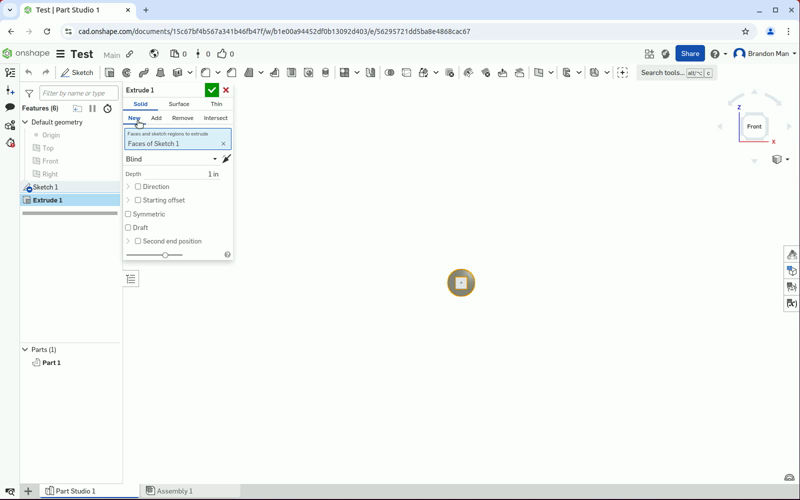
key(tab, 4)
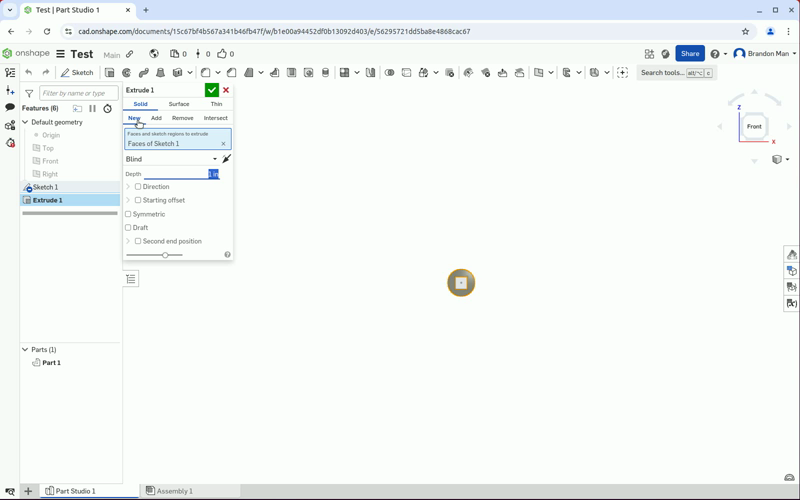
text(2.889)
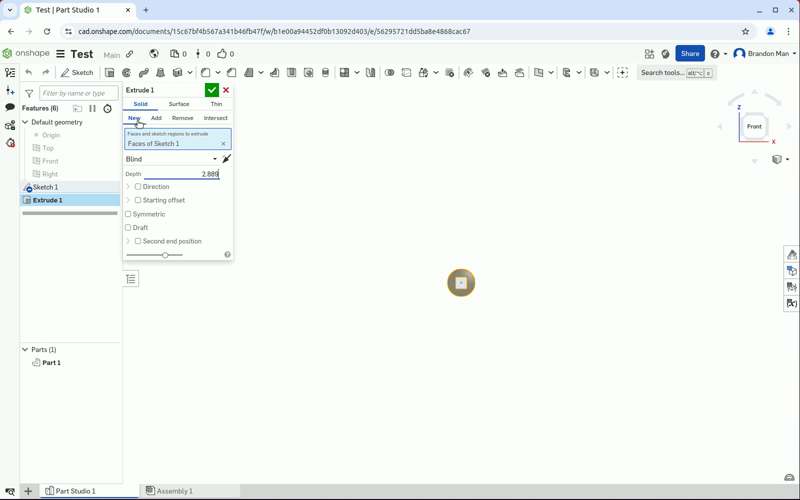
key(tab, 3)
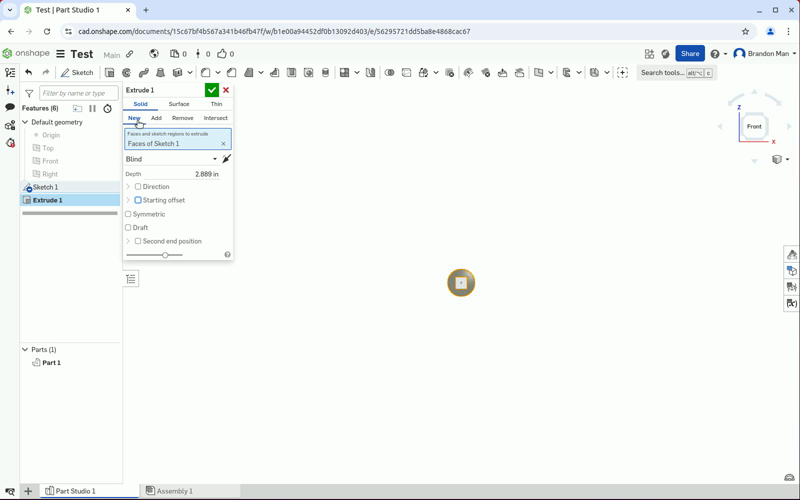
key(tab, 2)
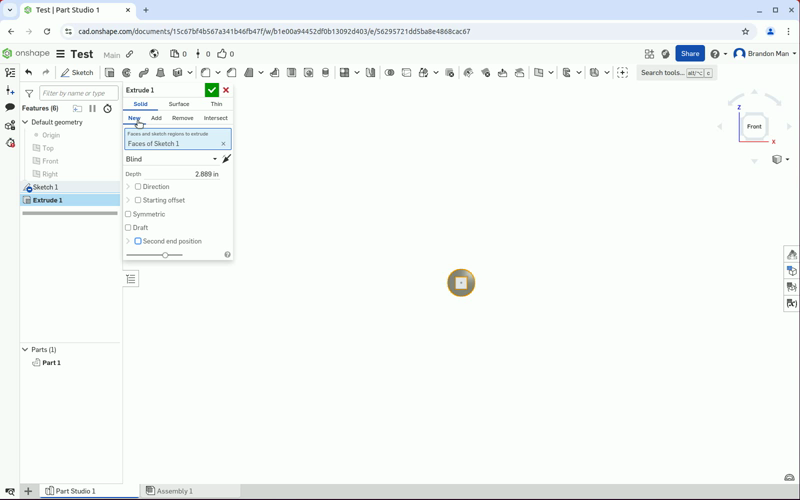
key(space)
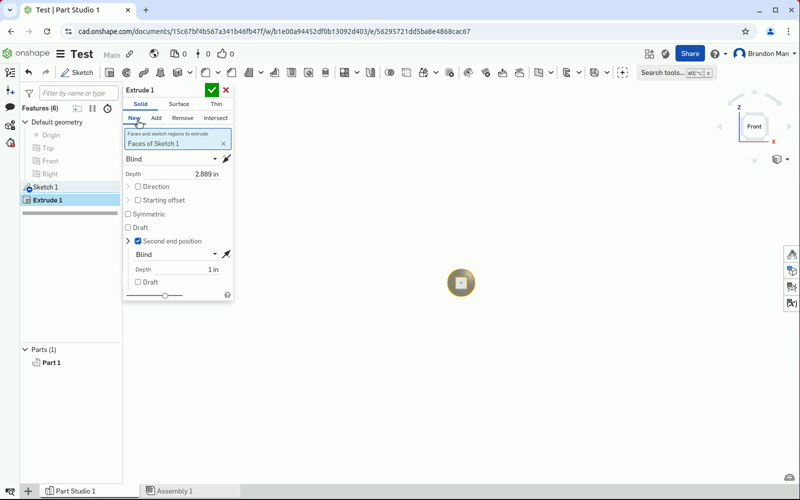
key(tab, 3)
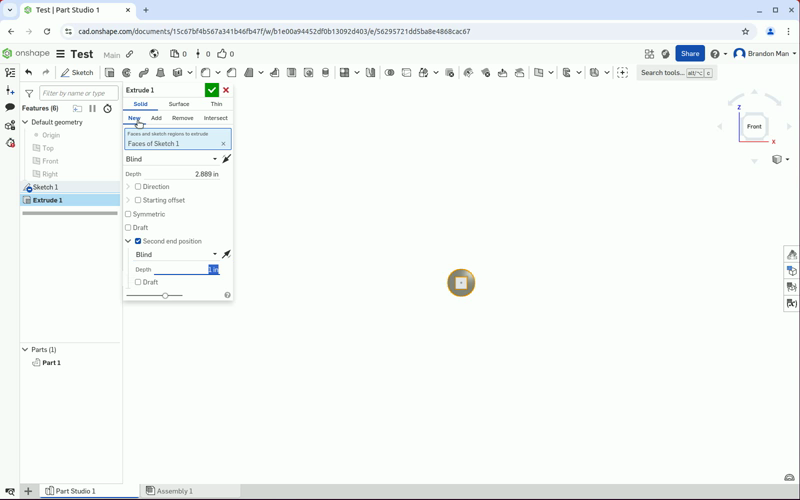
text(1.926)
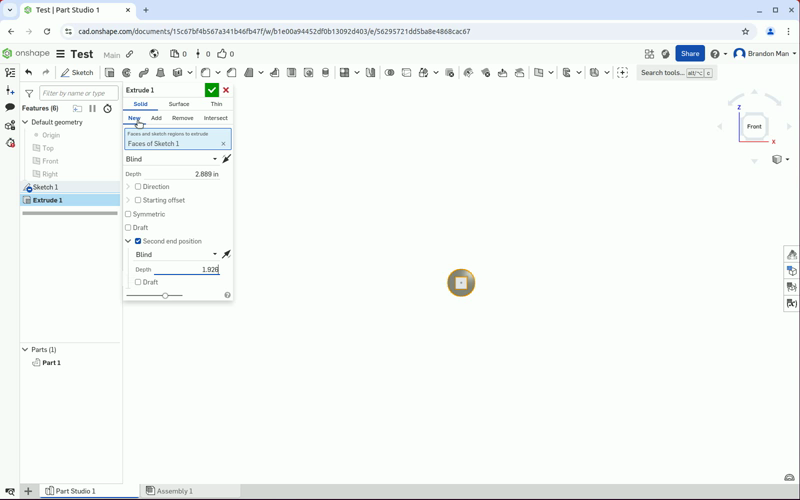
key(enter)
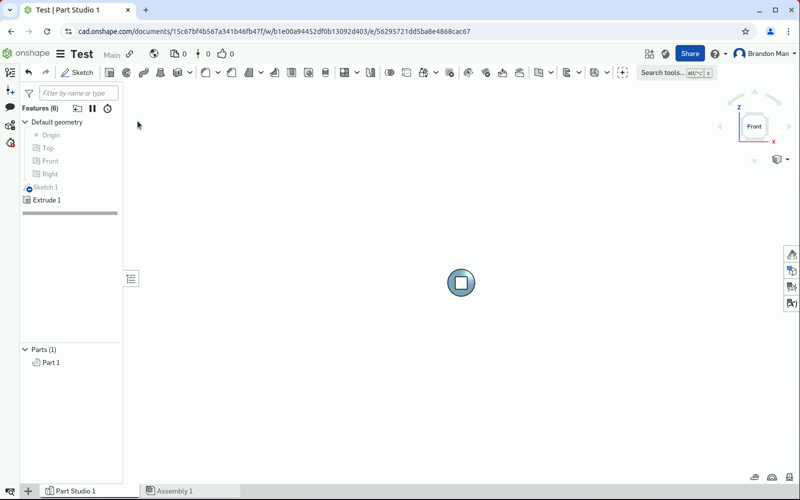
key(shift+h)
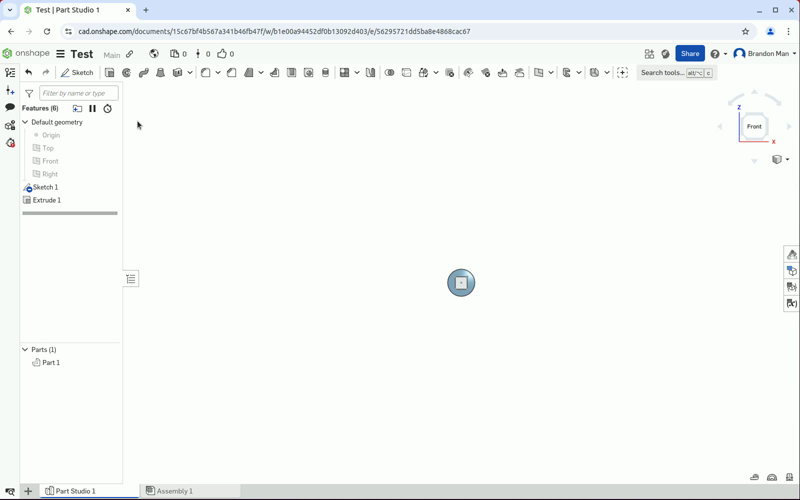
key(shift+h)
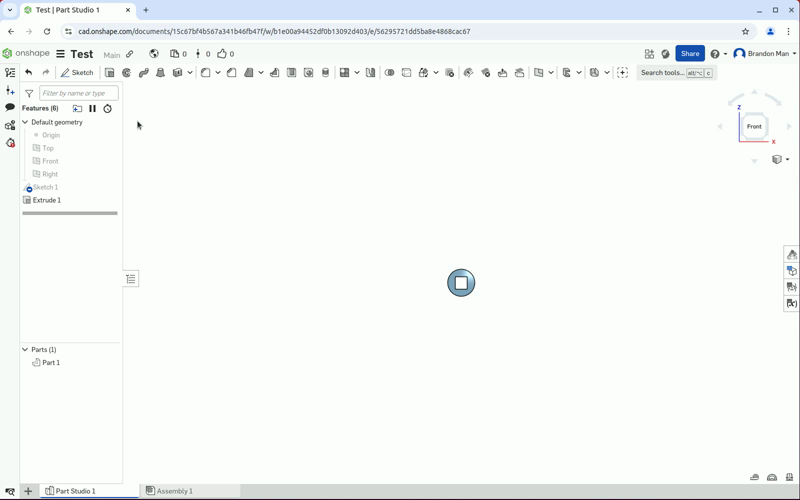
mouse_move(73, 189)
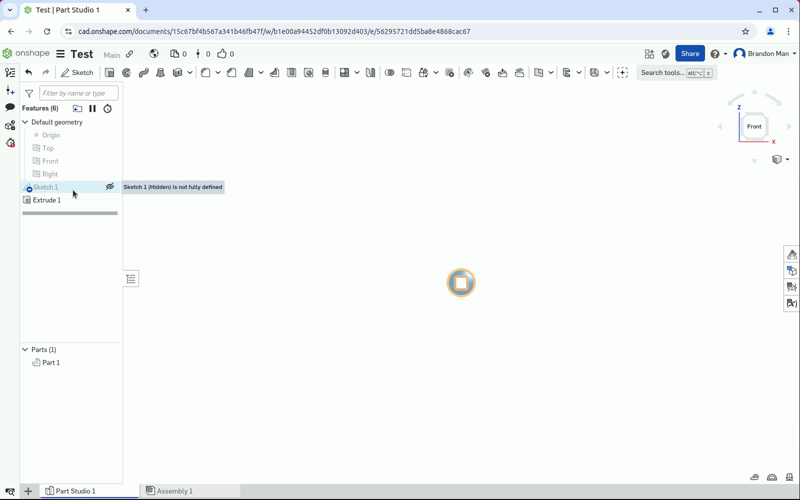
click(73, 189)
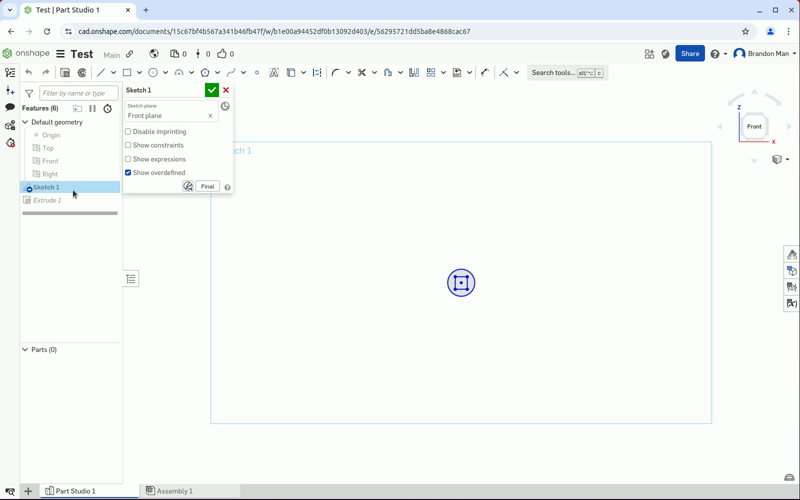
mouse_move(229, 92)
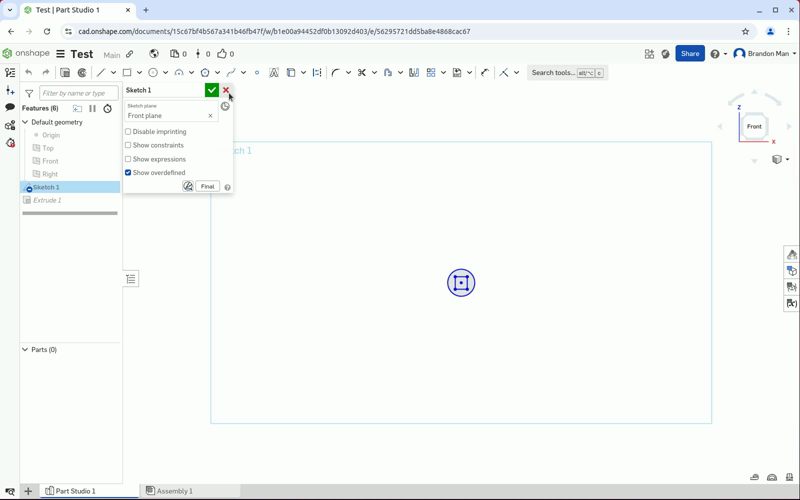
click(229, 92)
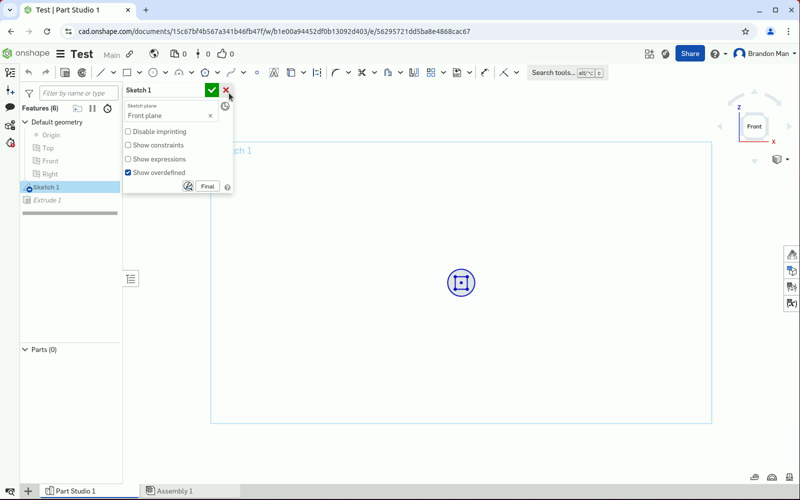
key(shift+s)
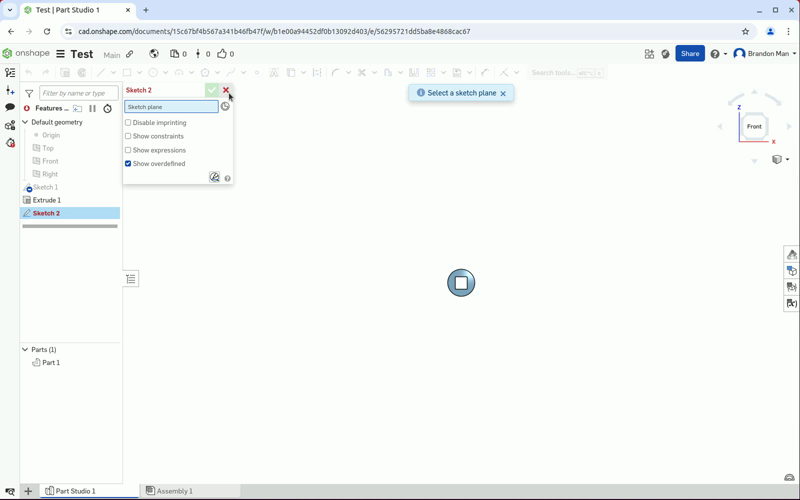
mouse_move(73, 163)
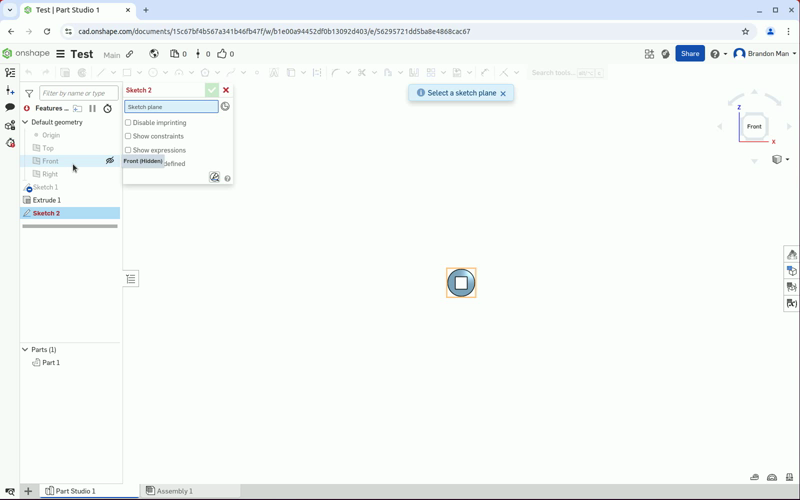
click(73, 163)
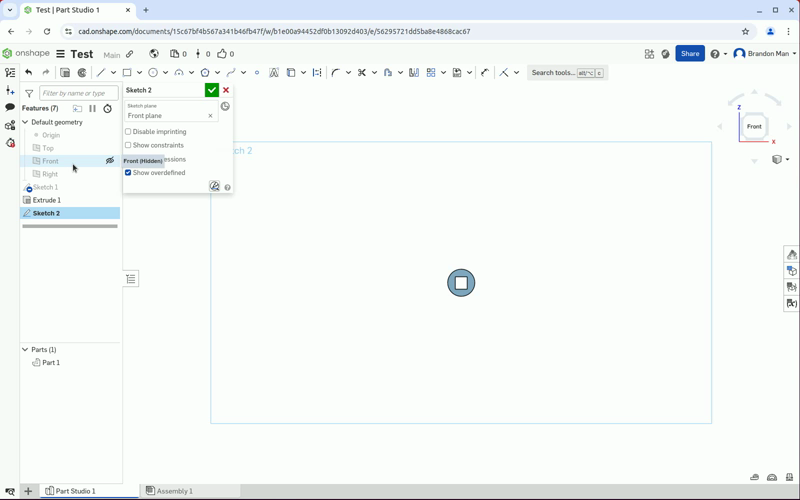
mouse_move(73, 352)
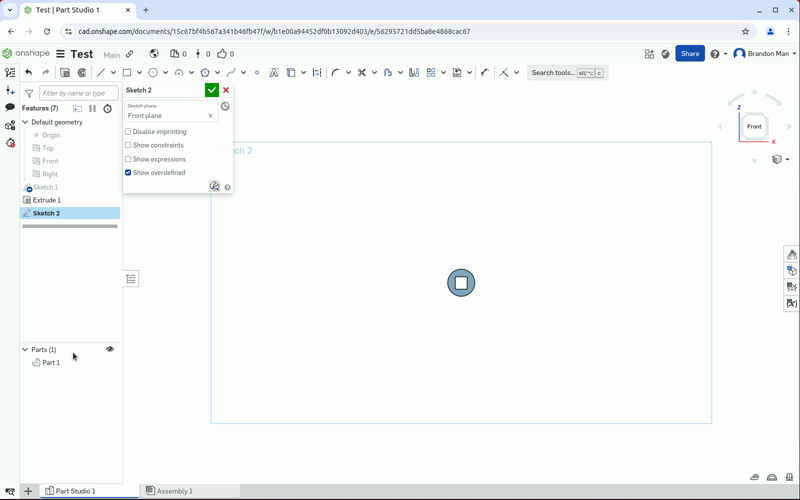
key(y)
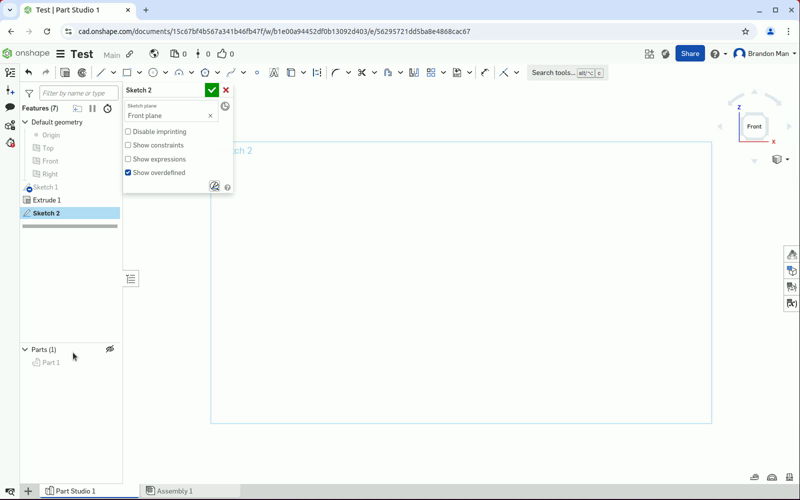
key(c)
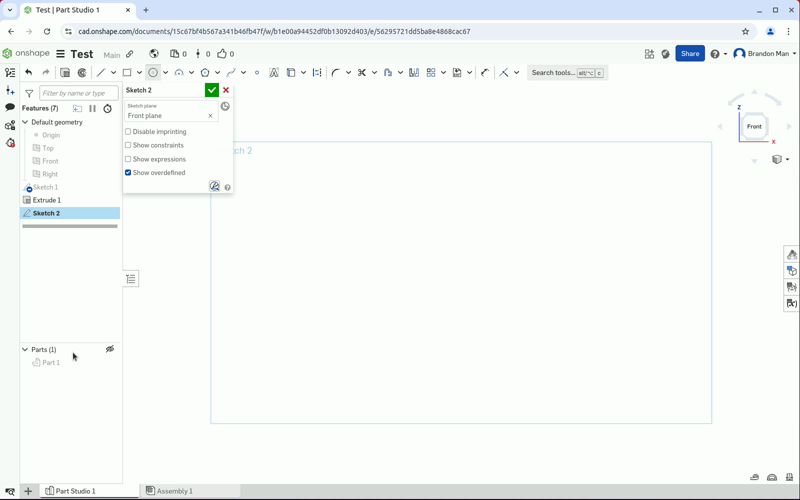
key_down(shift)
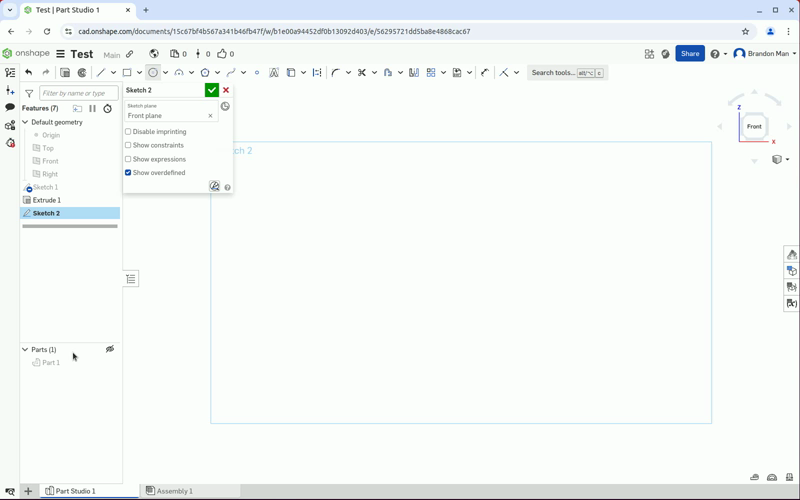
mouse_move(461, 282)
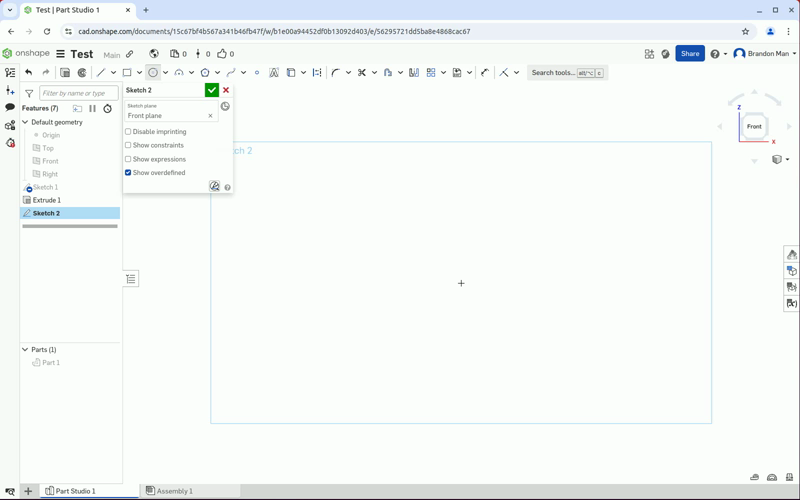
click(461, 282)
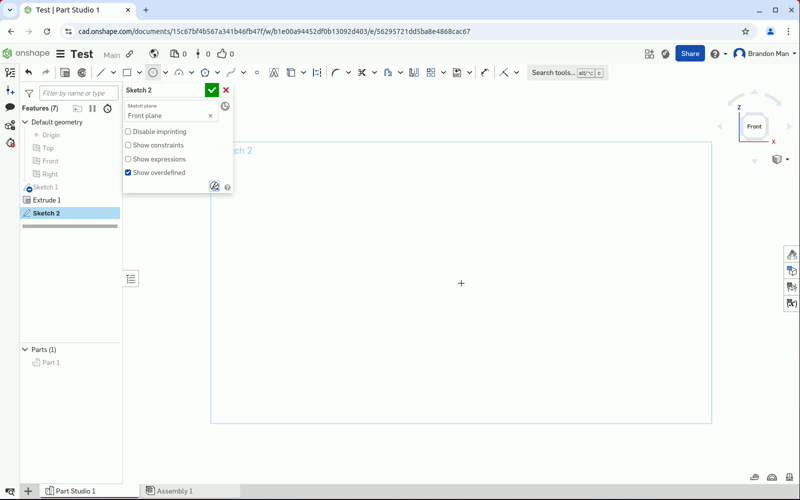
key_up(shift)
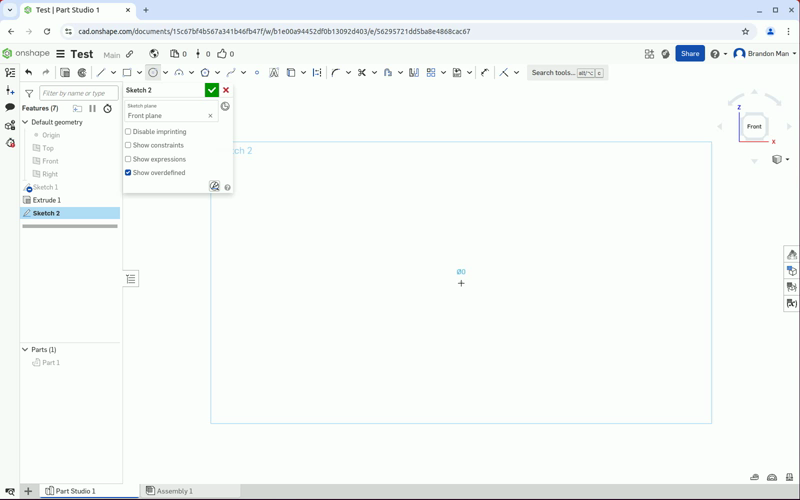
mouse_move(474, 282)
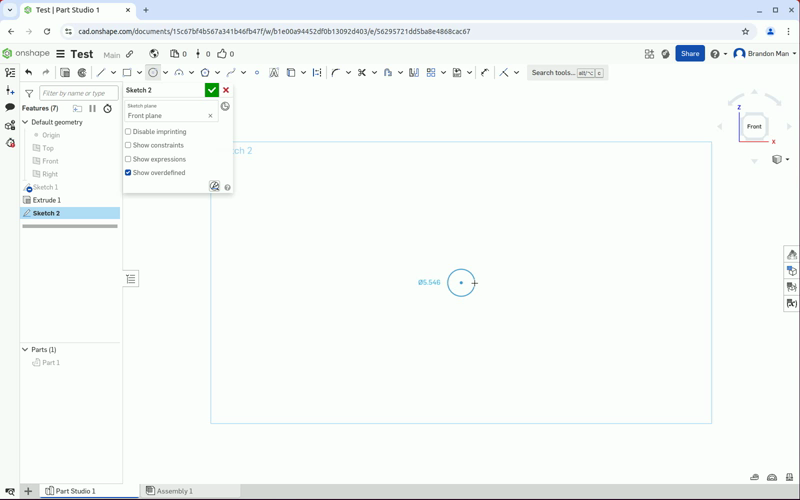
click(474, 282)
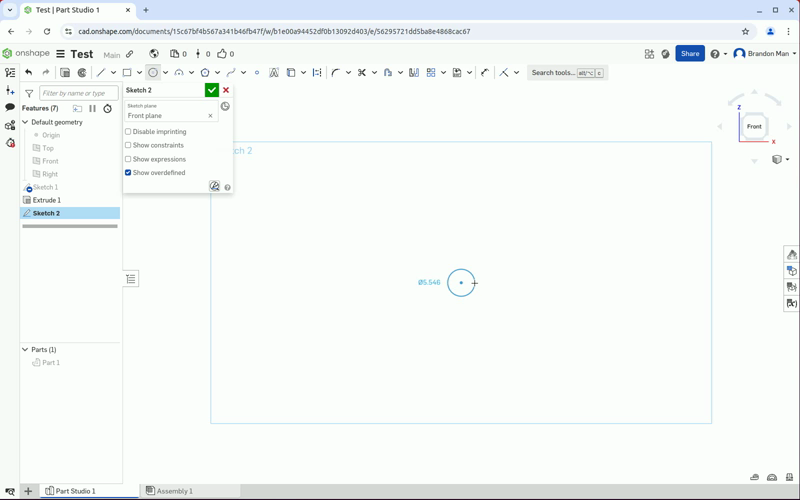
key(esc)
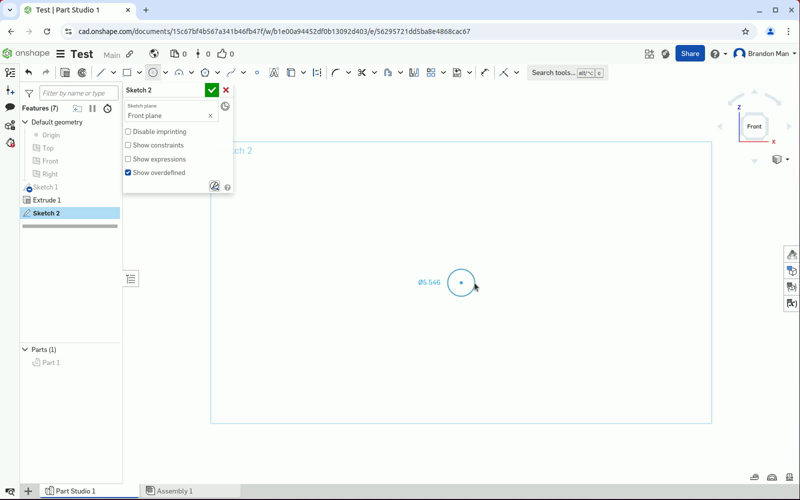
key(l)
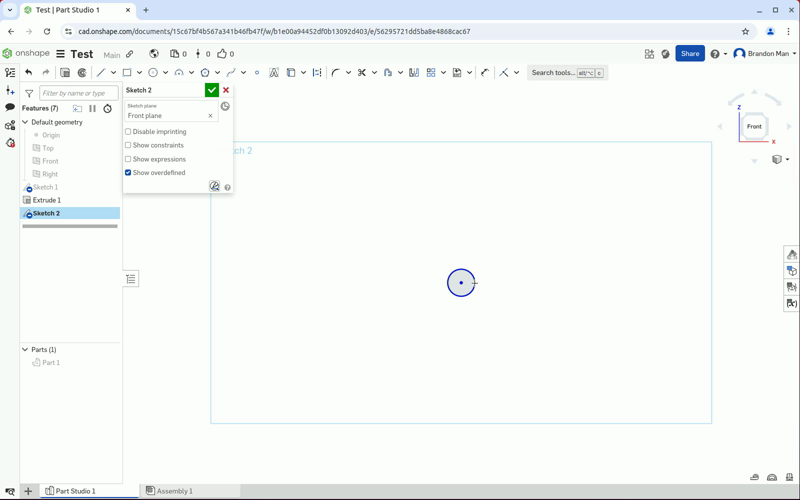
key_down(shift)
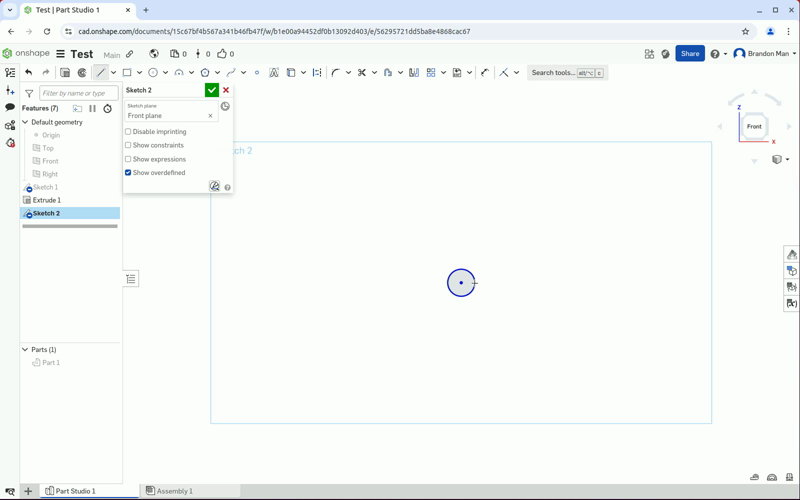
mouse_move(455, 289)
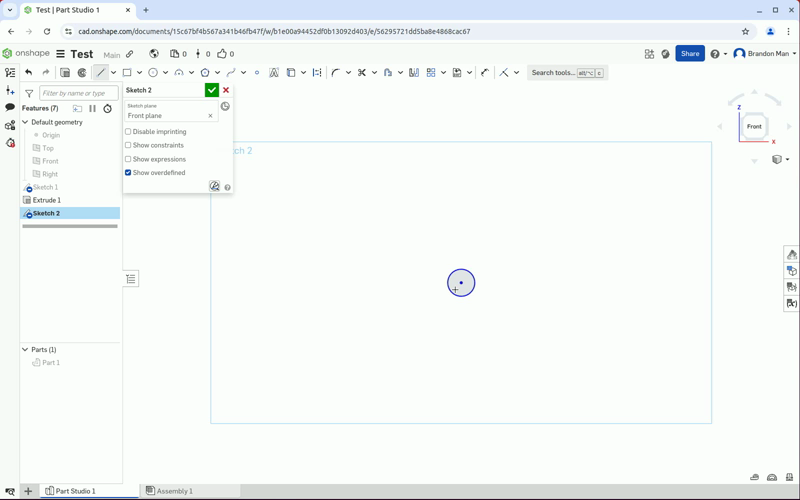
click(455, 289)
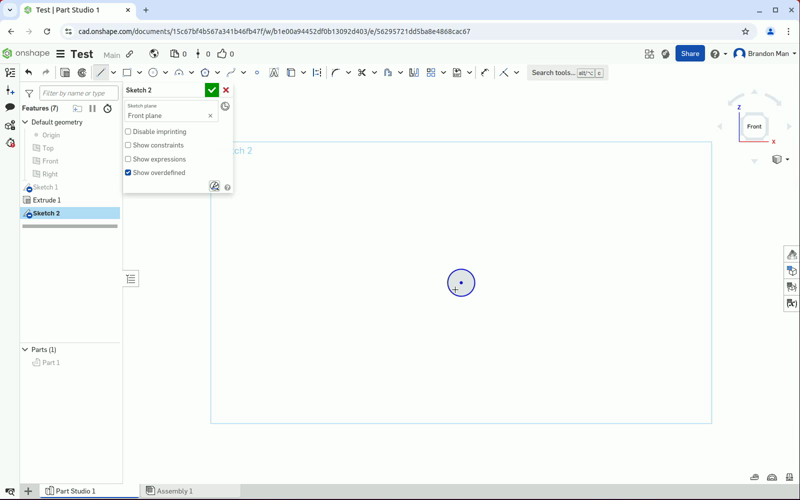
key_up(shift)
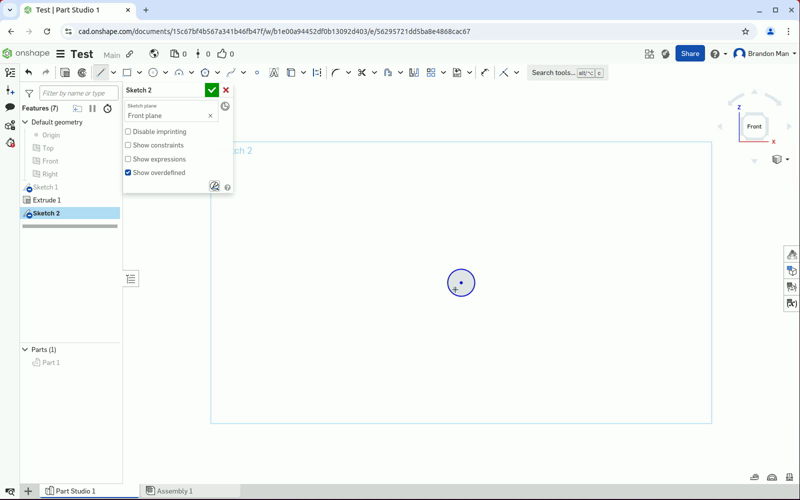
key_down(shift)
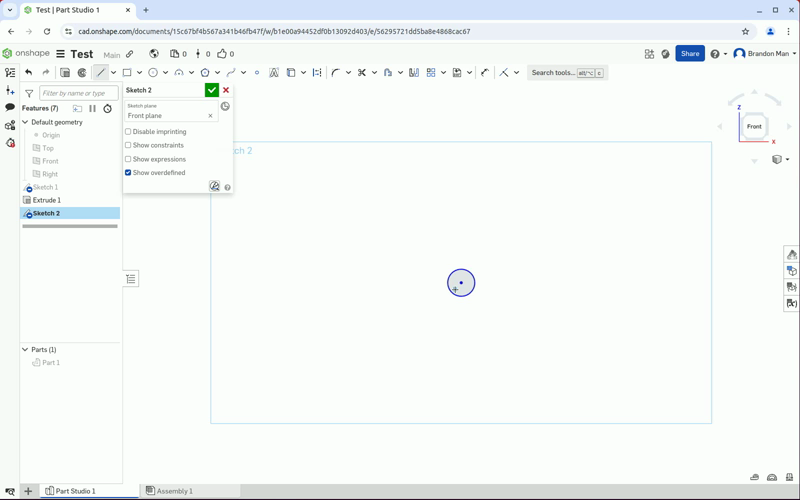
mouse_move(485, 289)
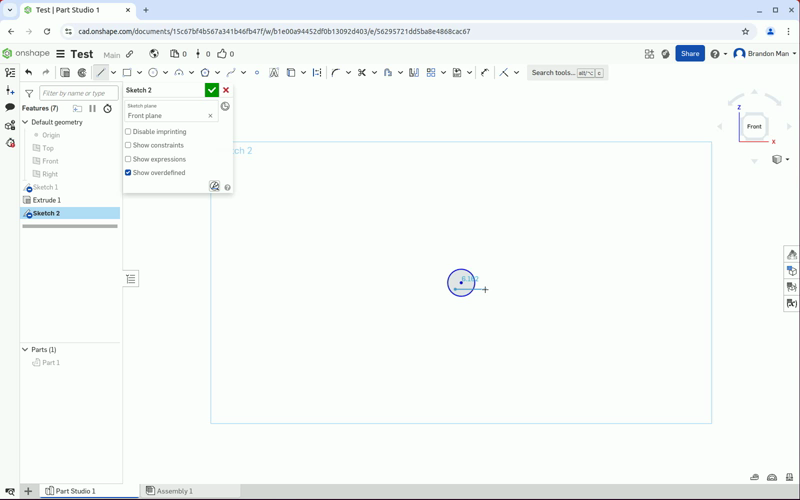
mouse_move(467, 289)
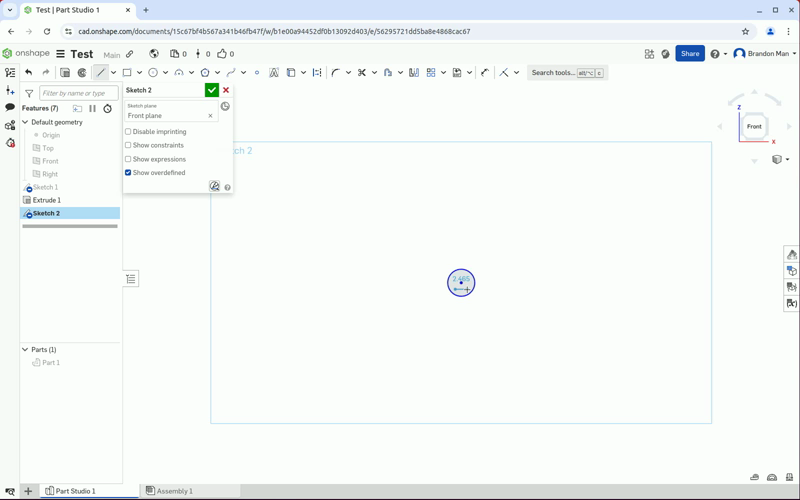
click(467, 289)
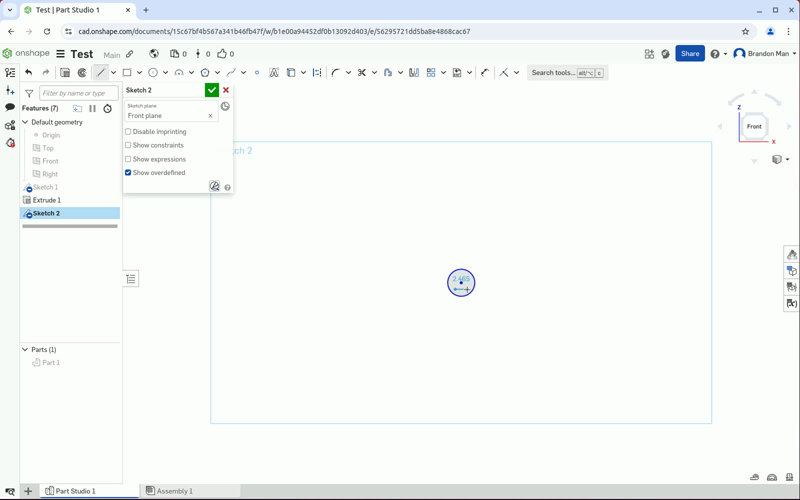
key_up(shift)
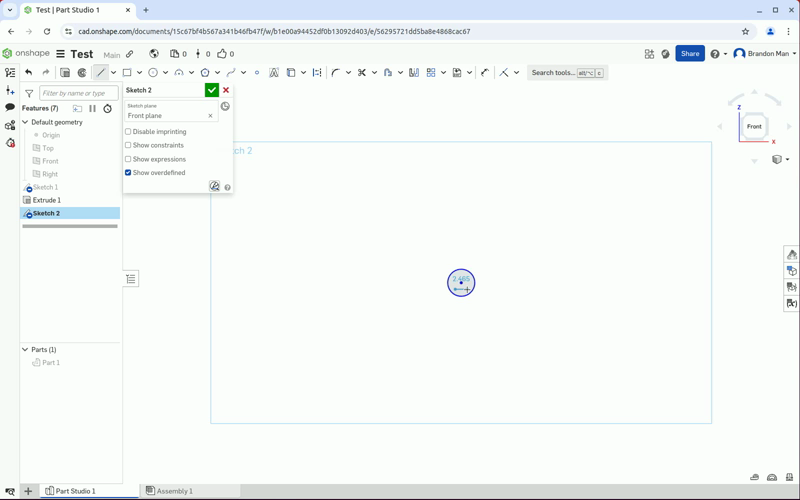
key_down(shift)
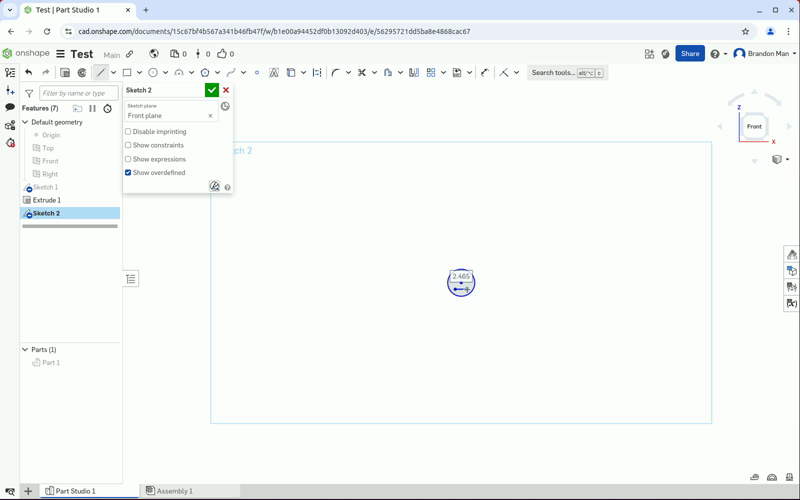
mouse_move(497, 289)
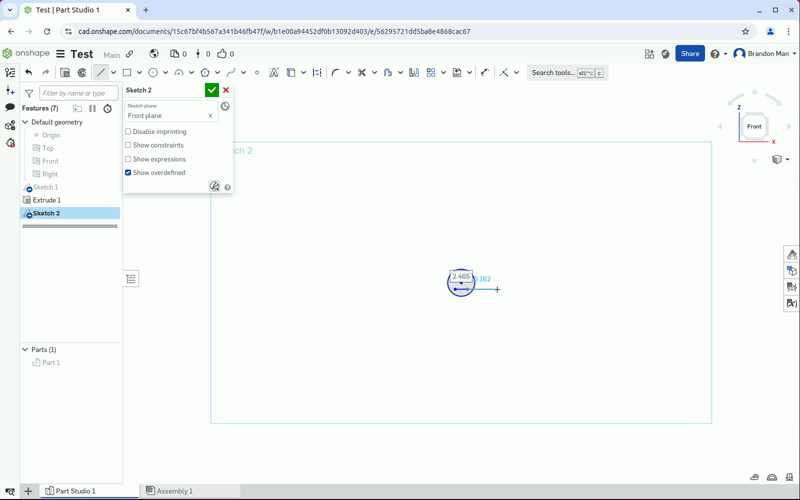
mouse_move(467, 276)
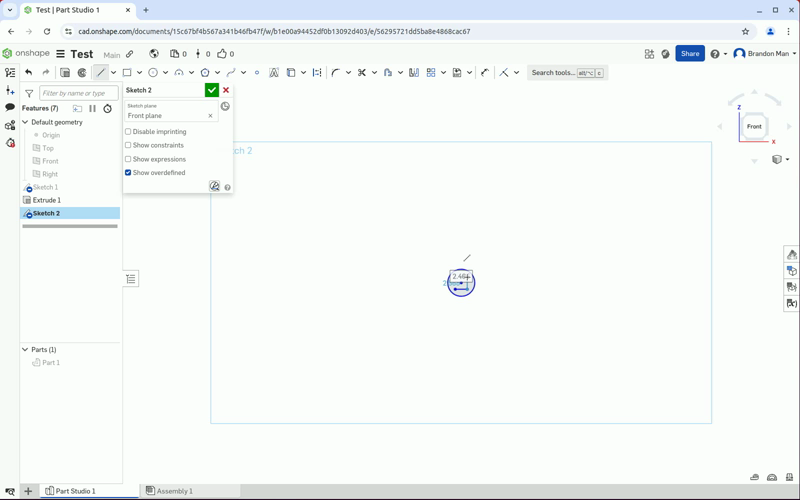
click(467, 276)
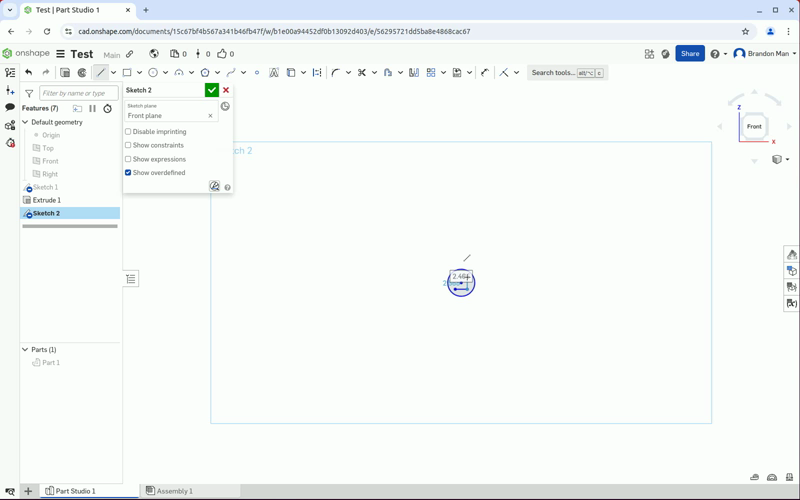
key_up(shift)
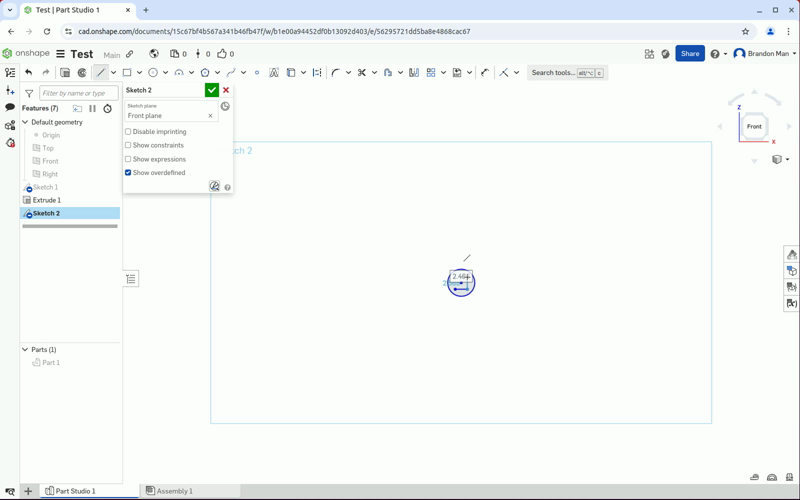
key_down(shift)
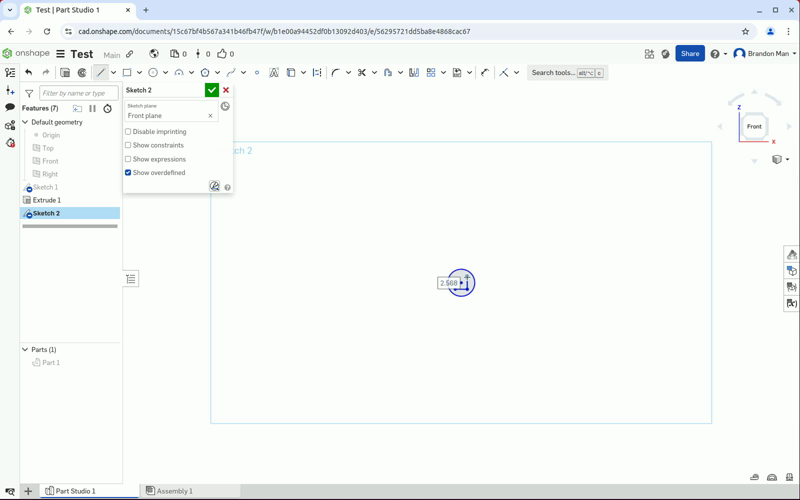
mouse_move(497, 276)
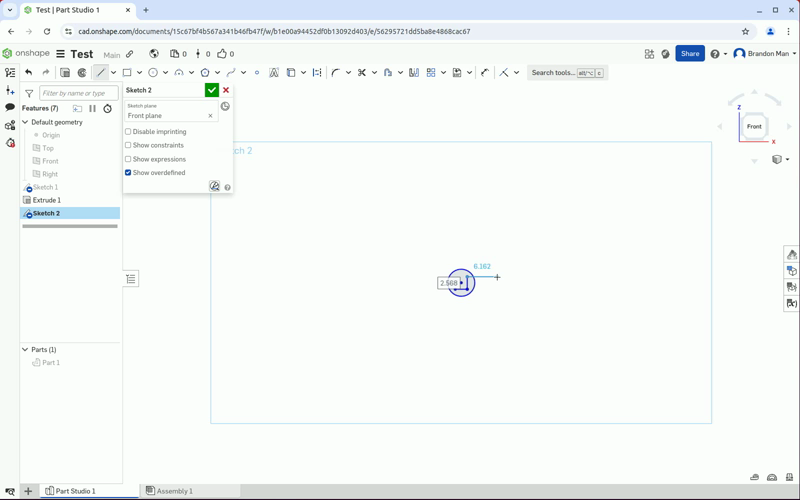
mouse_move(455, 276)
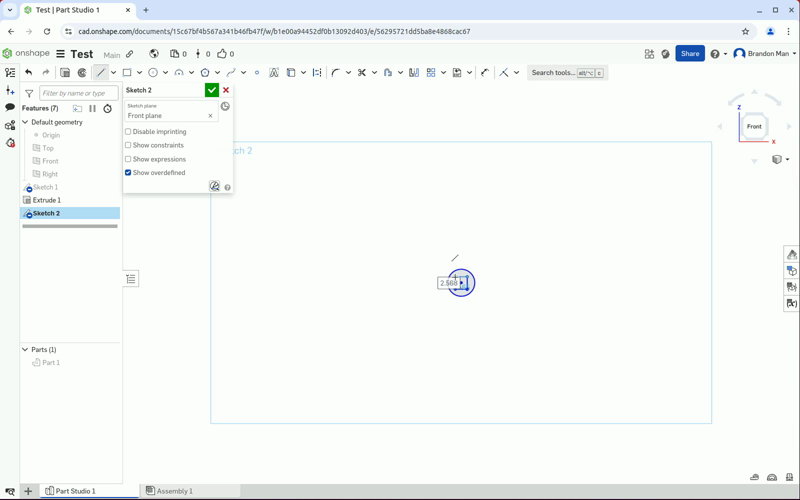
click(455, 276)
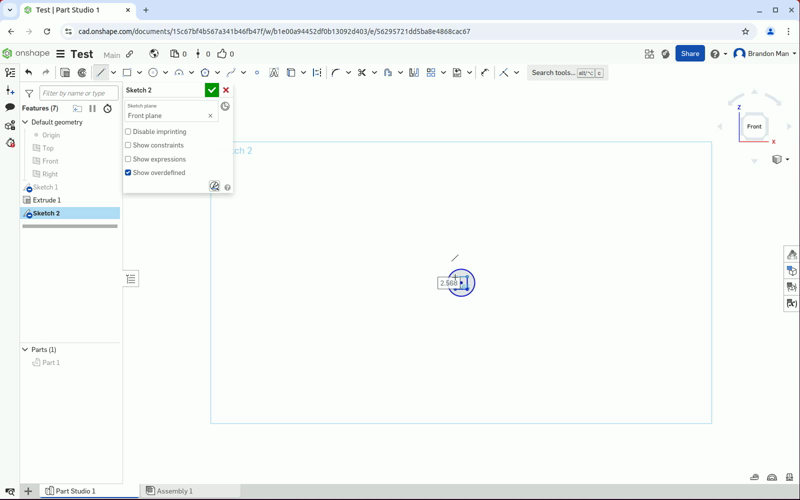
key_up(shift)
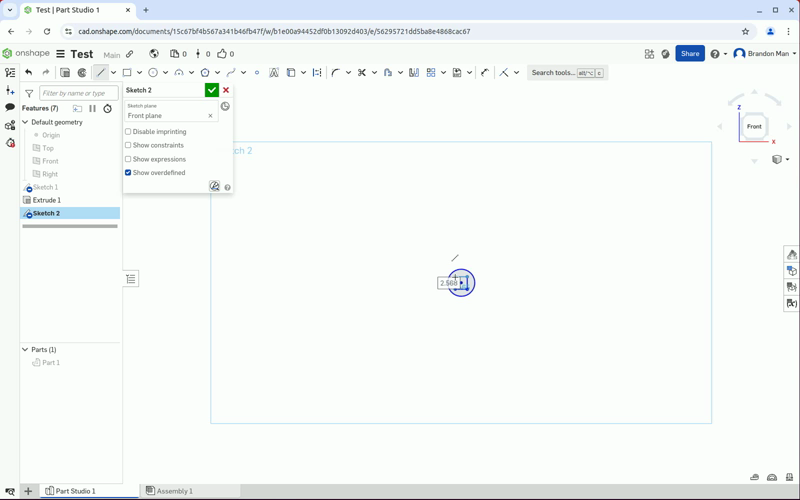
mouse_move(485, 276)
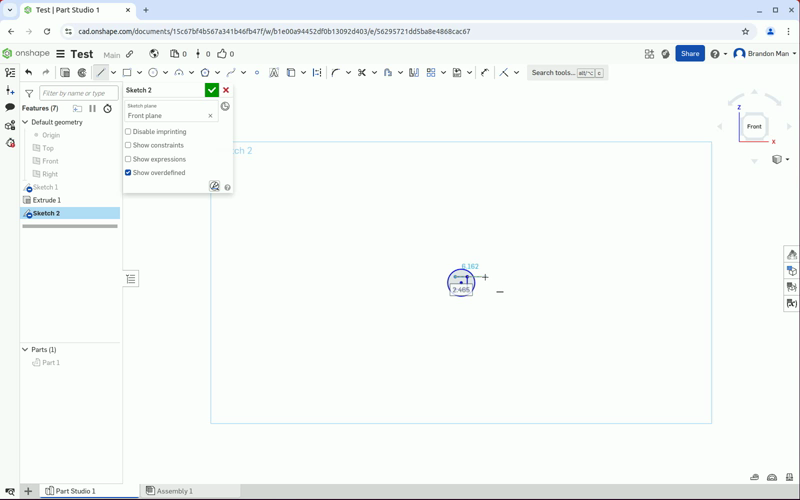
key_down(shift)
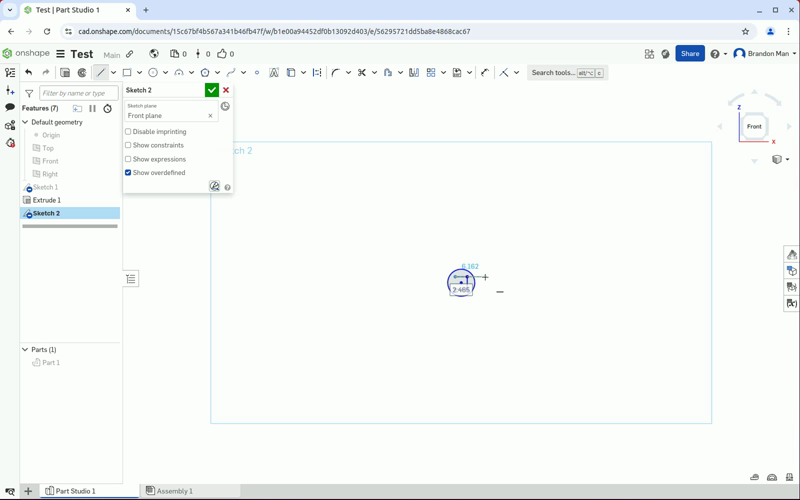
mouse_move(455, 289)
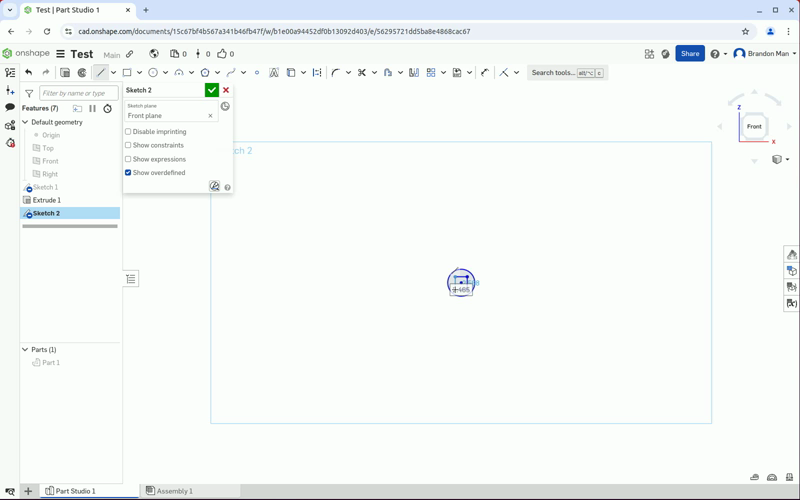
key_up(shift)
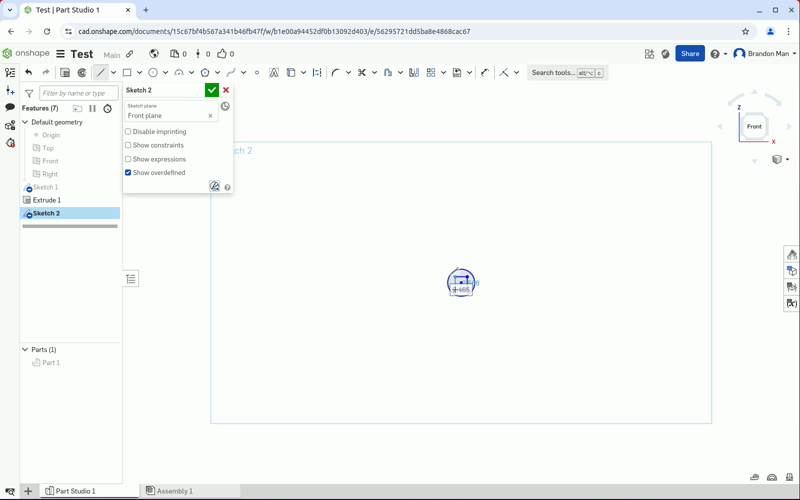
click(455, 289)
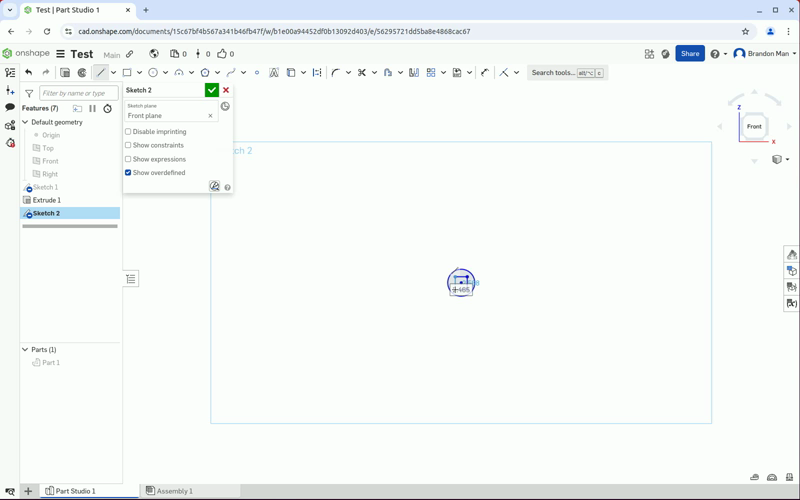
key(esc)
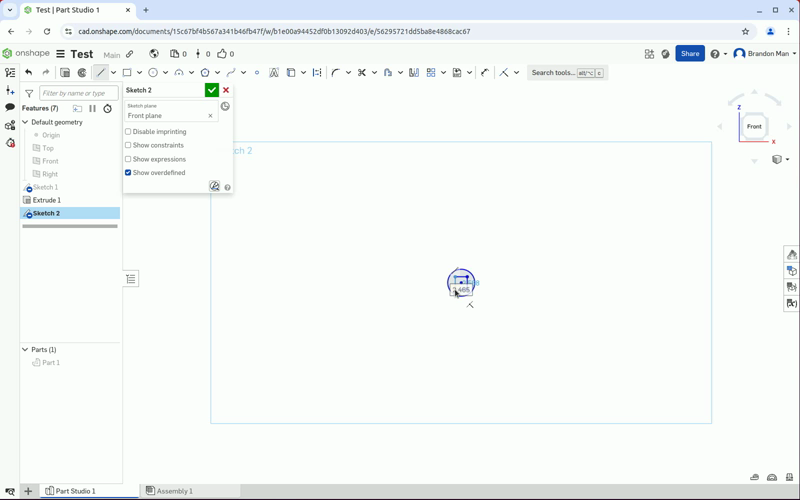
mouse_move(459, 273)
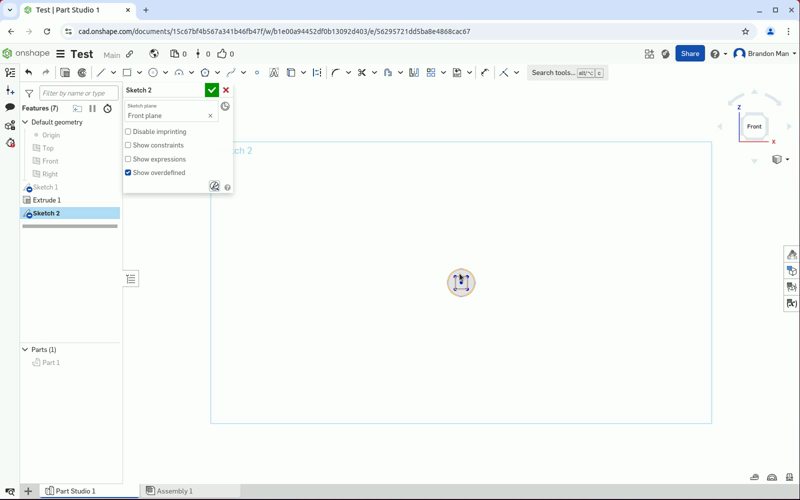
scroll(6)
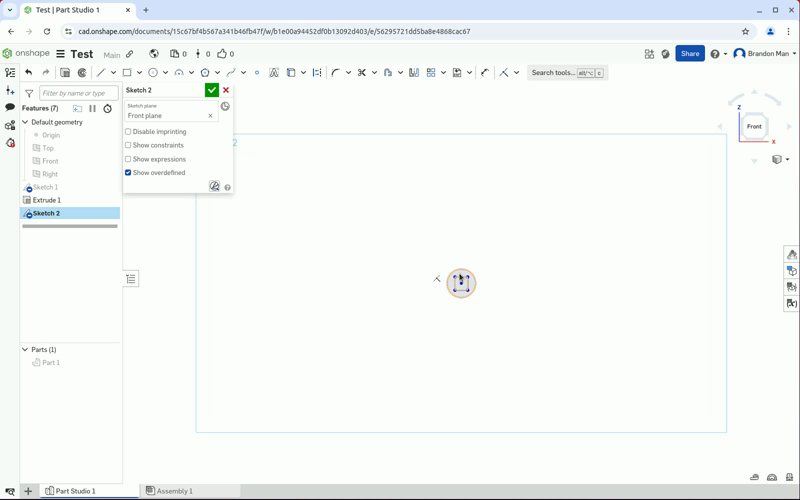
scroll(6)
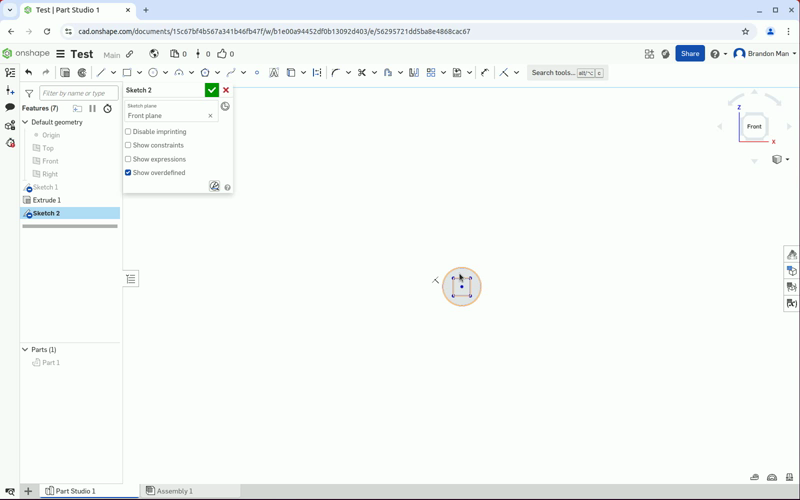
scroll(6)
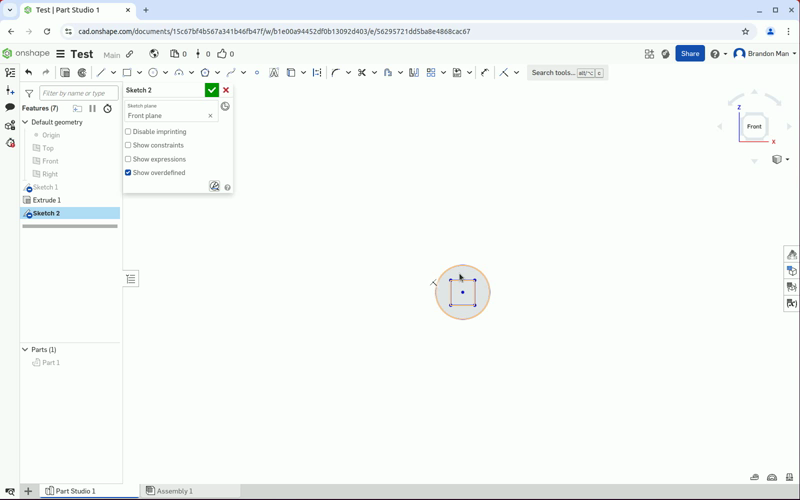
scroll(6)
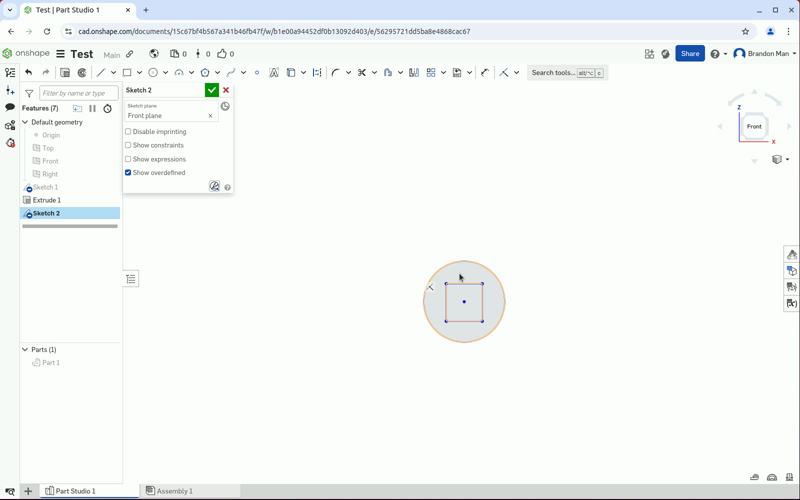
scroll(6)
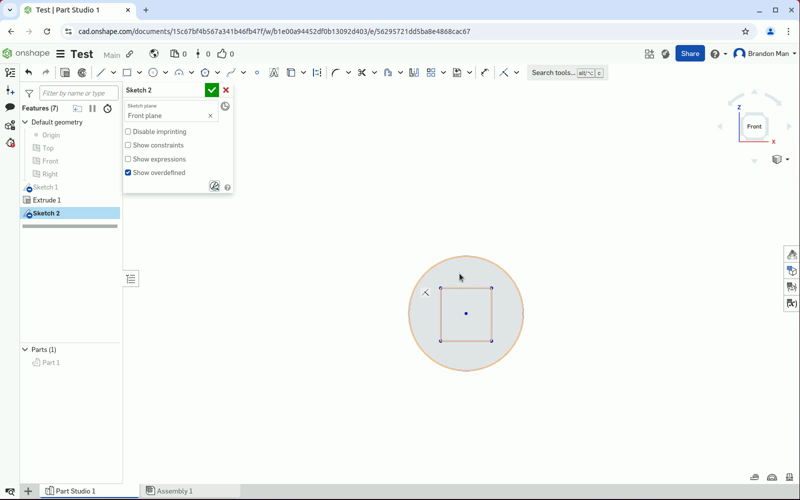
scroll(6)
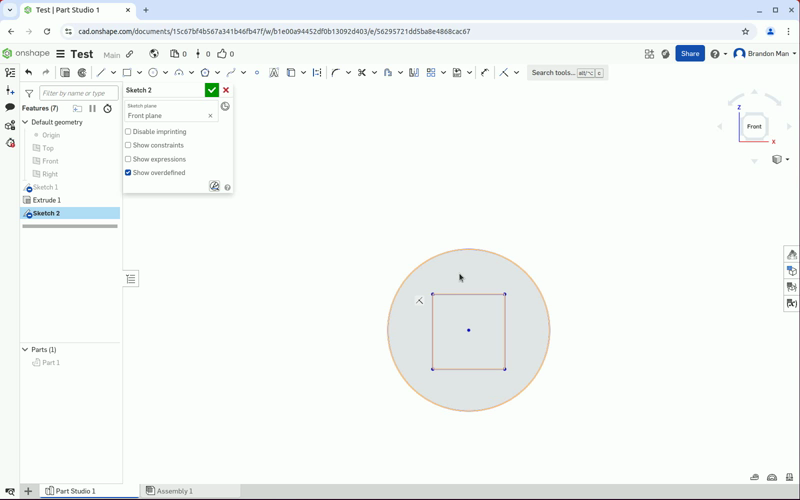
scroll(6)
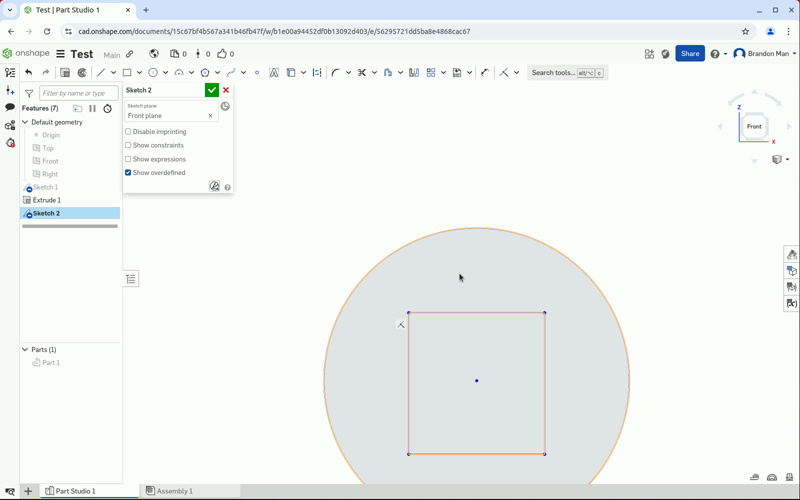
click(459, 273)
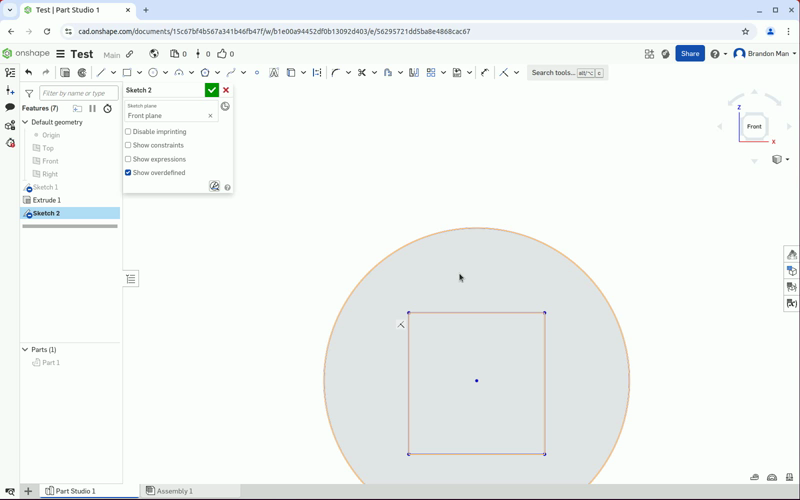
scroll(-6)
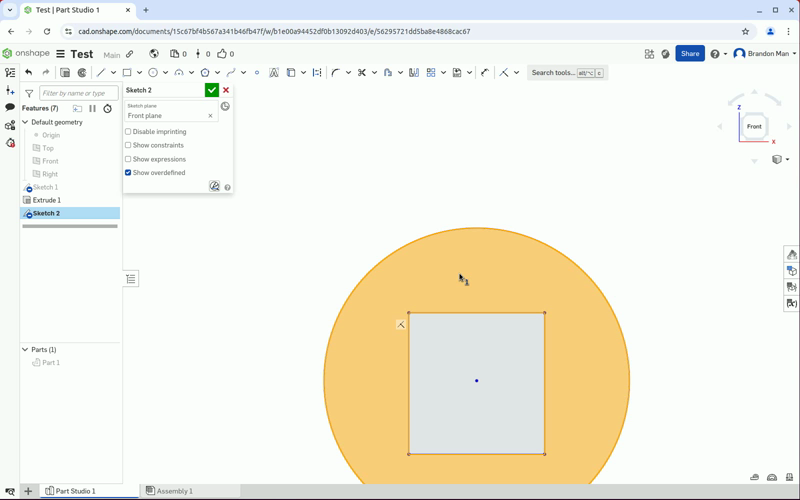
scroll(-6)
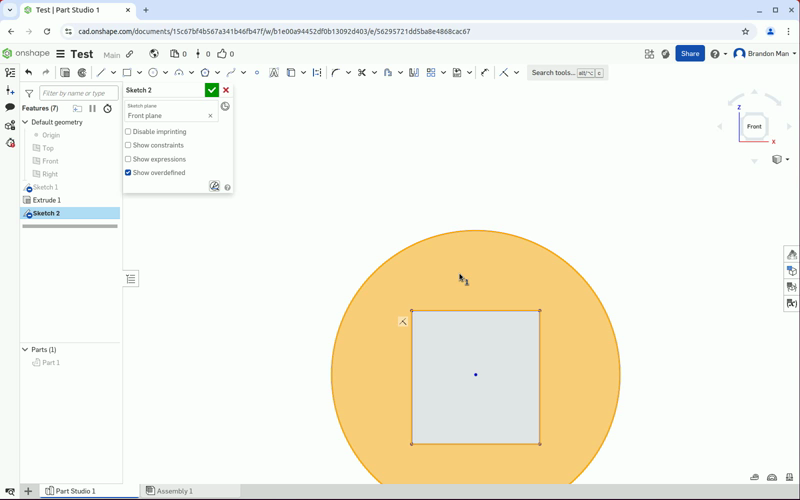
scroll(-6)
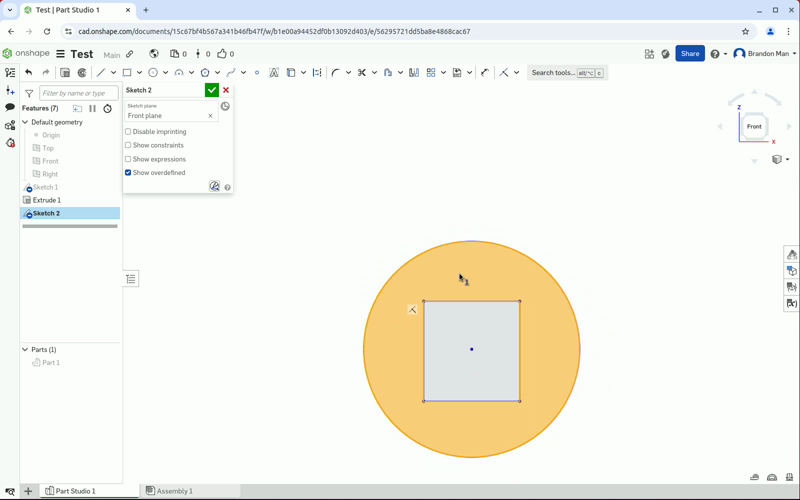
scroll(-6)
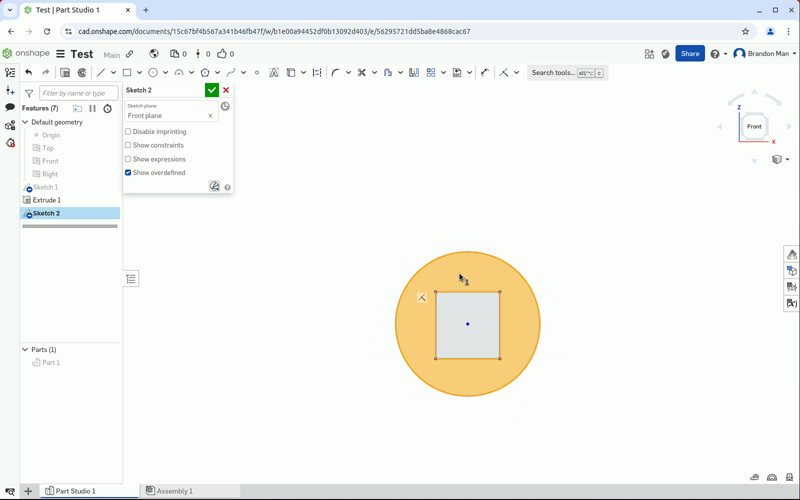
scroll(-6)
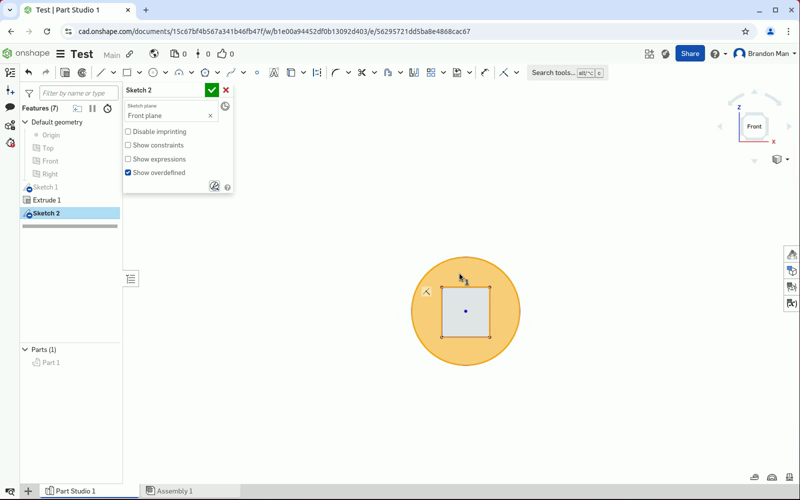
scroll(-6)
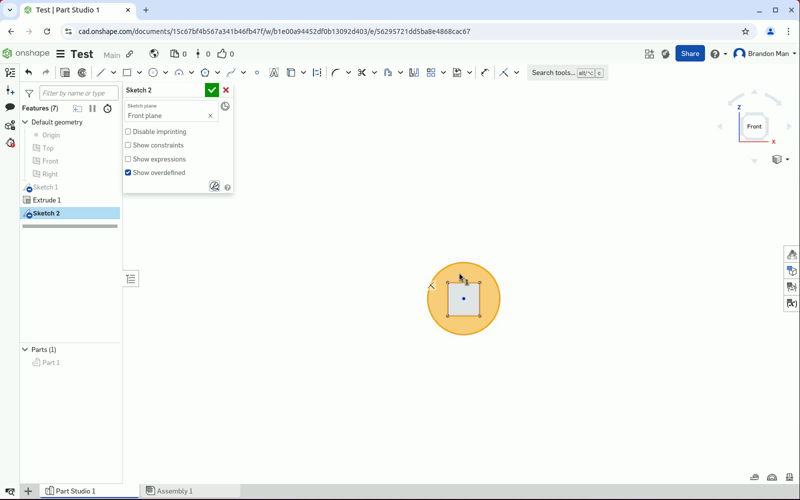
scroll(-6)
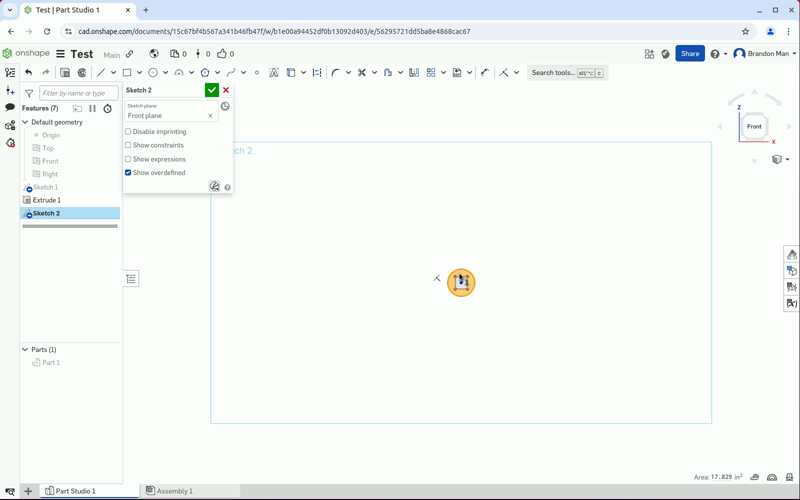
mouse_move(73, 352)
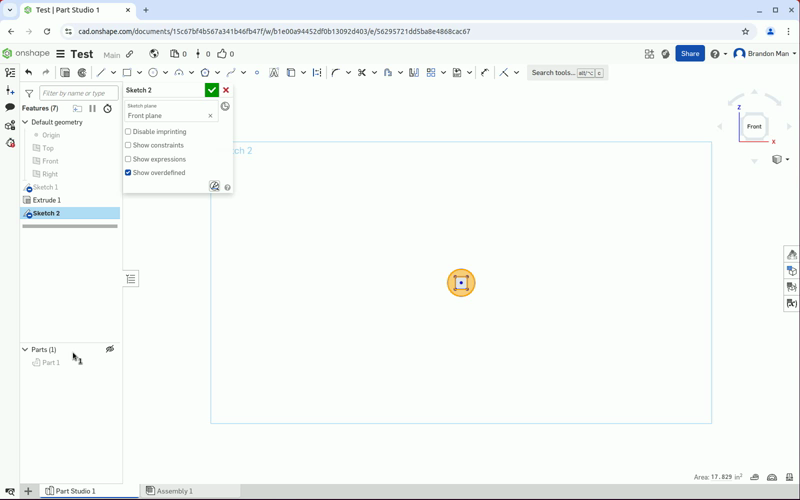
key(shift+y)
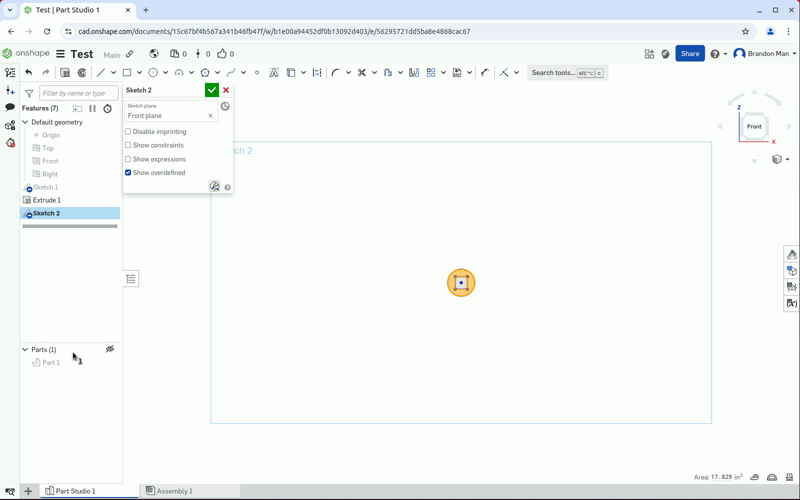
key(shift+e)
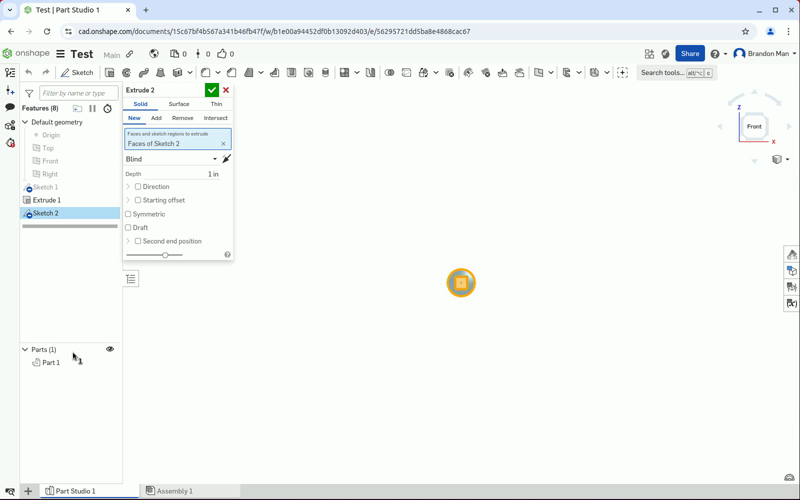
mouse_move(143, 106)
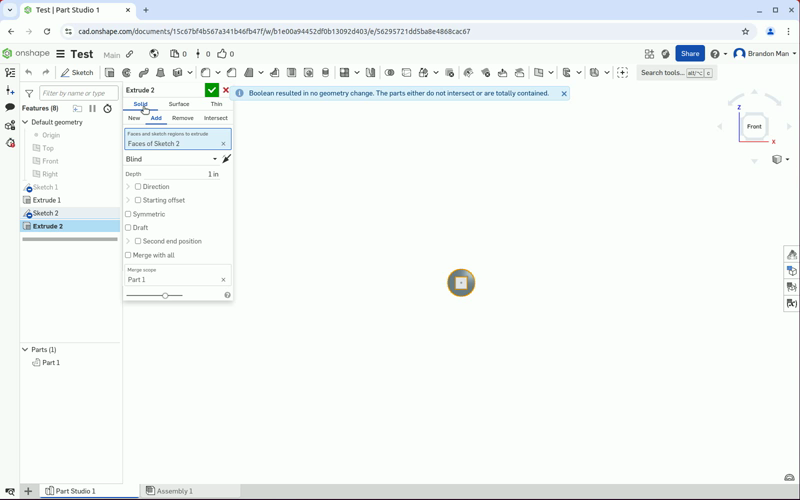
click(143, 106)
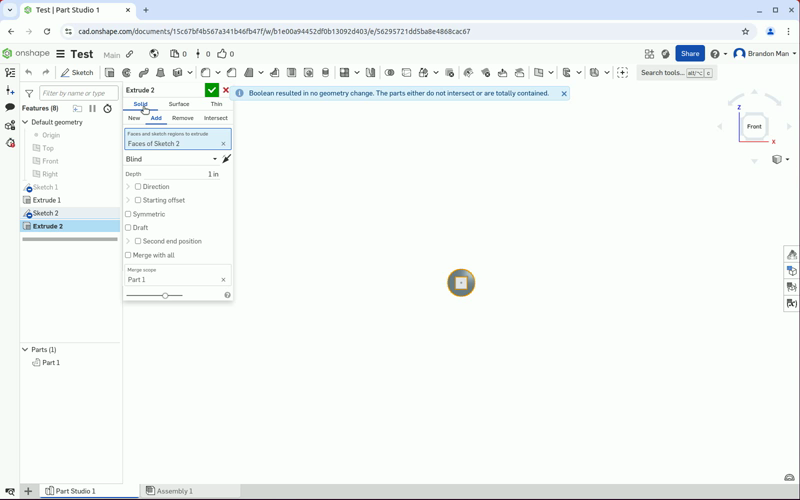
mouse_move(137, 120)
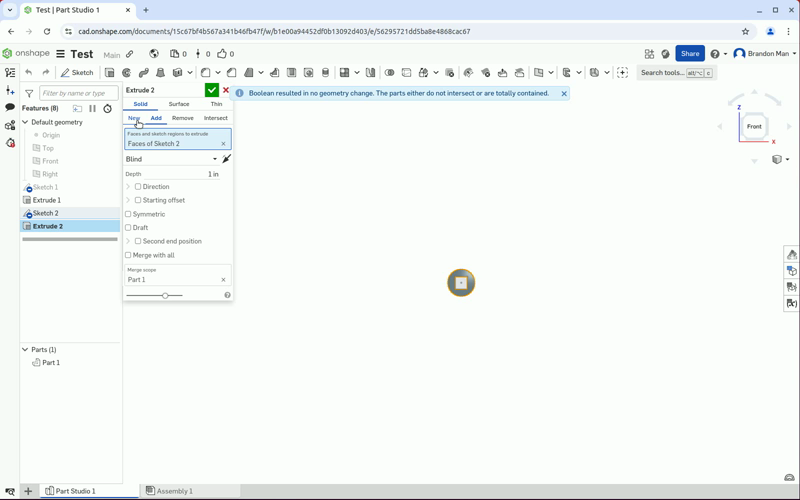
click(137, 120)
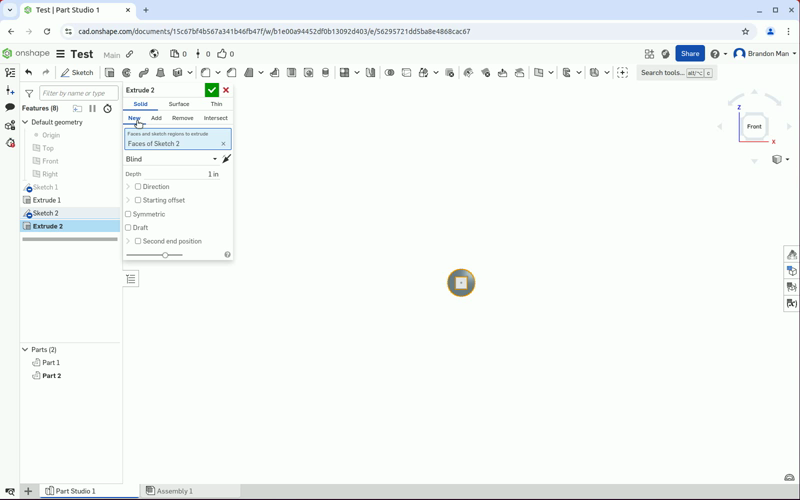
key(tab, 4)
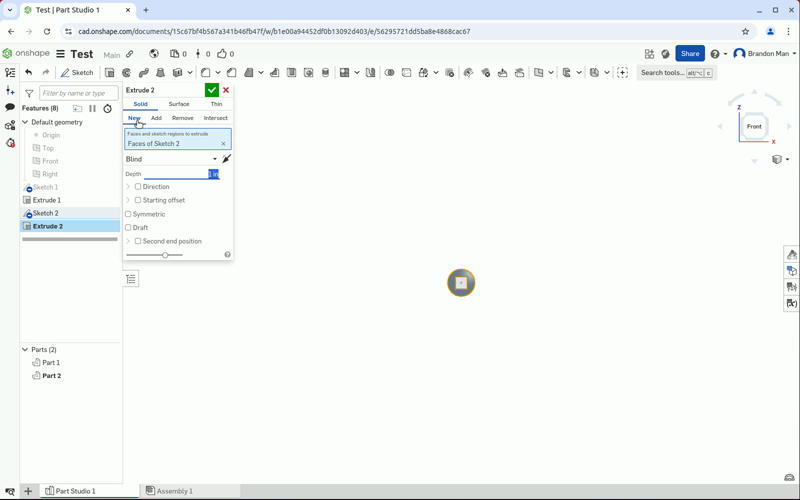
text(2.889)
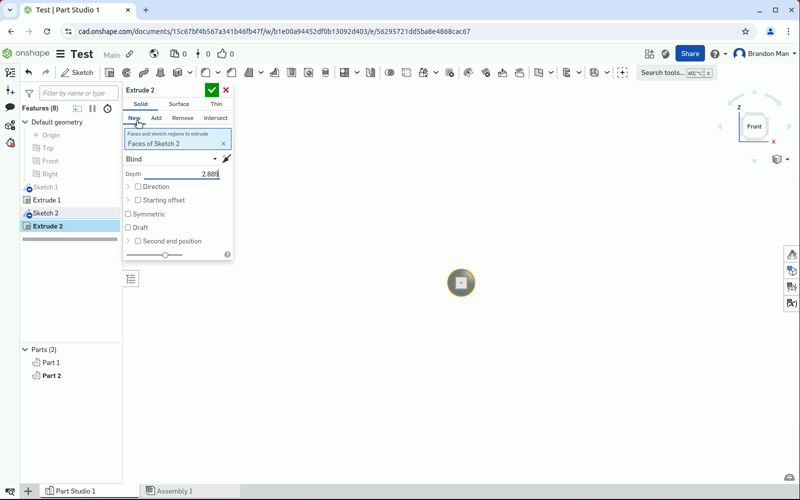
key(tab, 3)
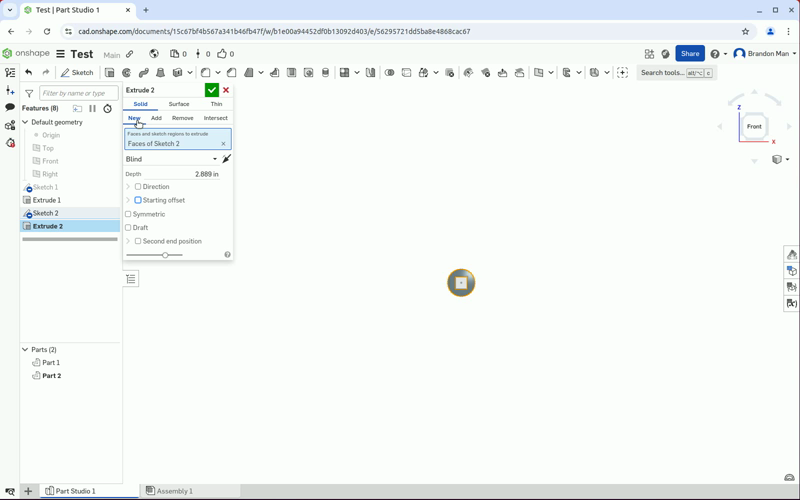
key(tab, 2)
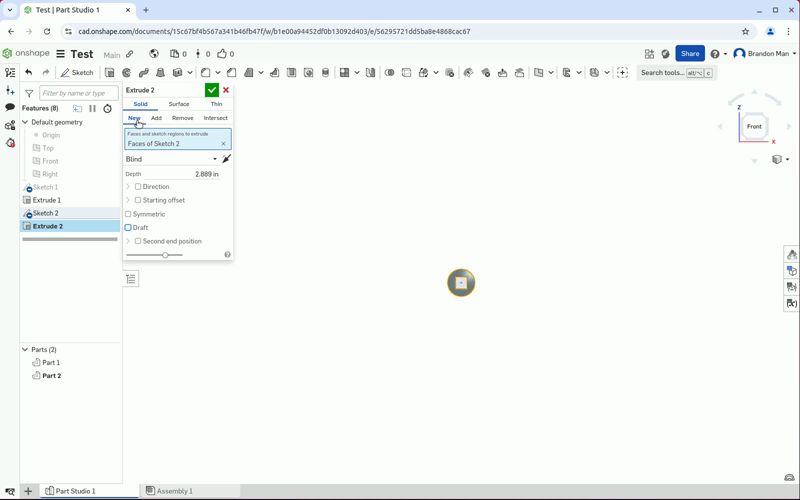
key(space)
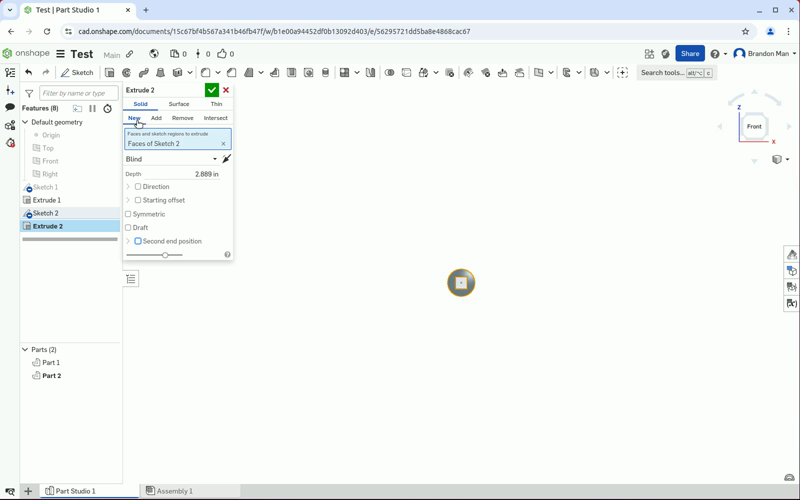
key(tab, 3)
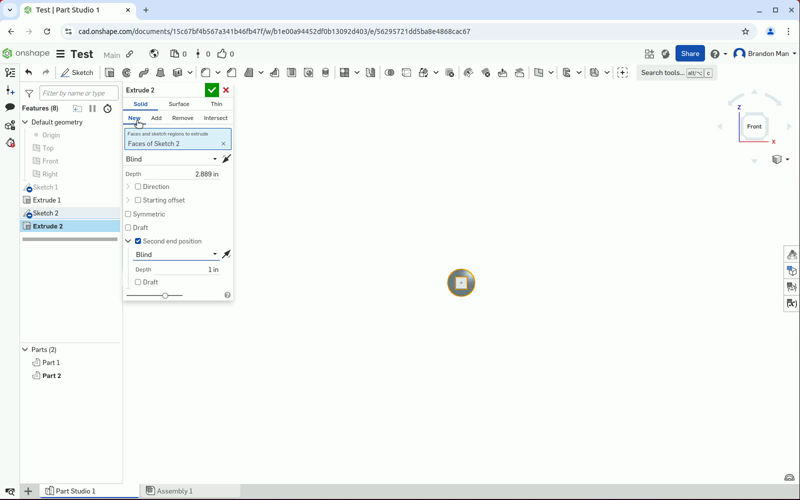
text(1.926)
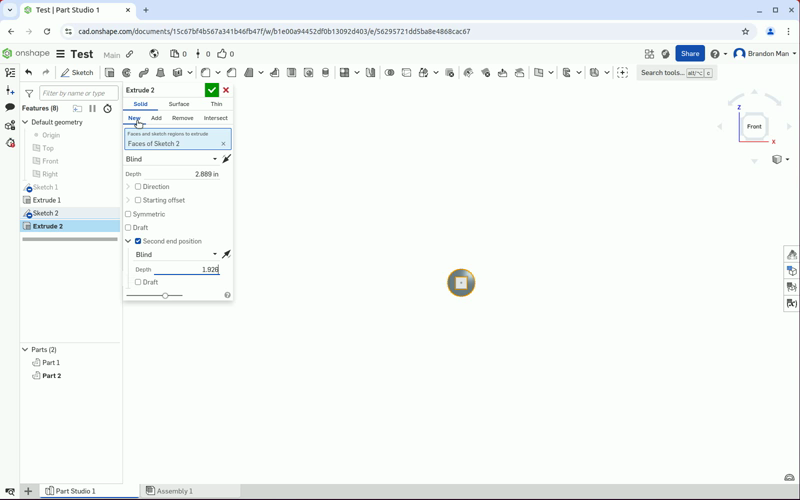
key(enter)
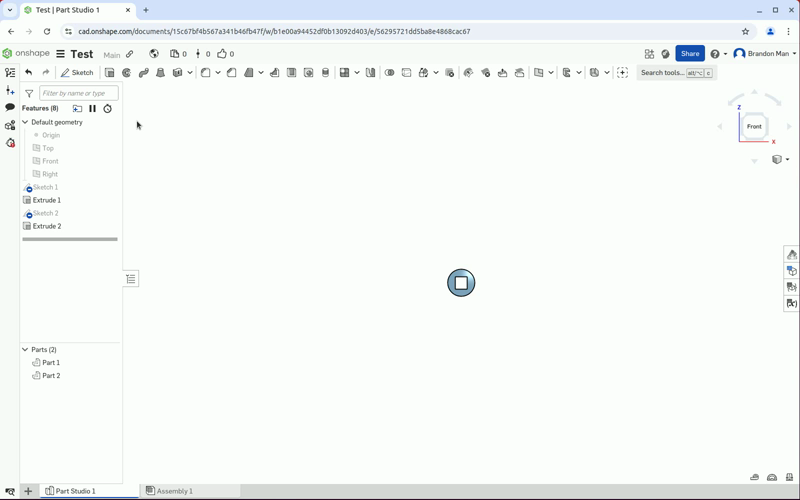
key(shift+h)
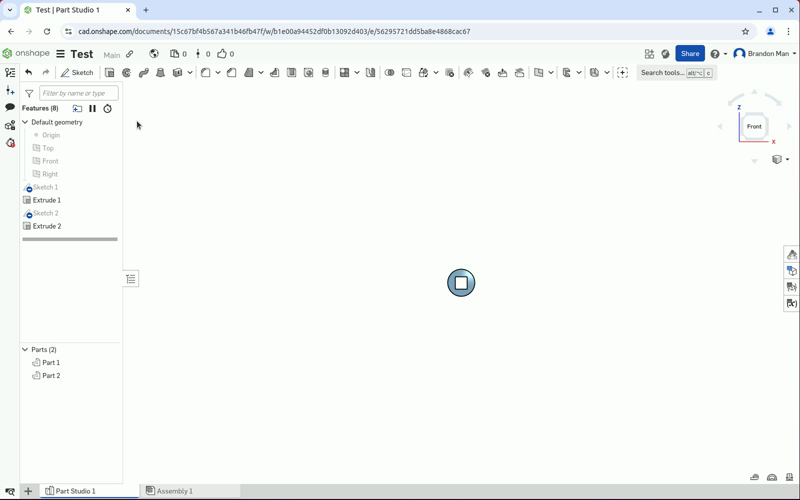
key(shift+h)
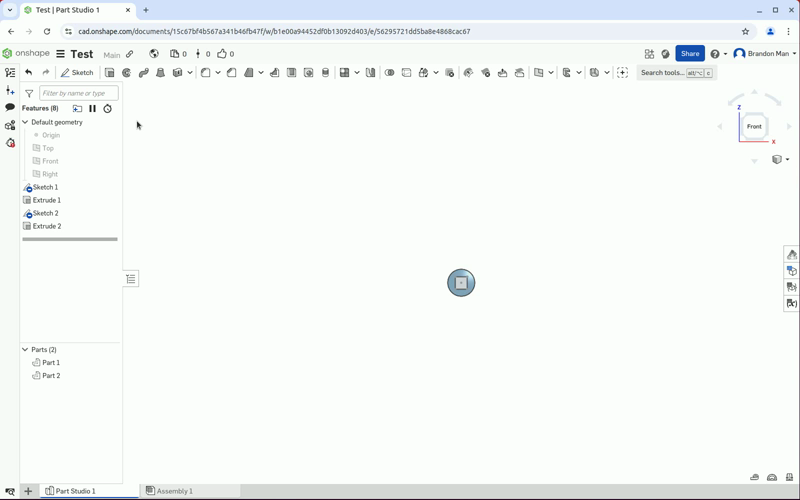
key(shift+7)
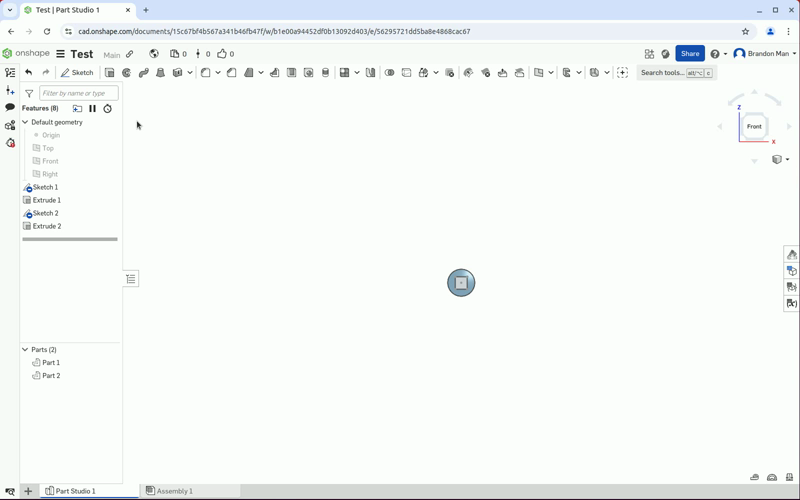
key(left, 2)
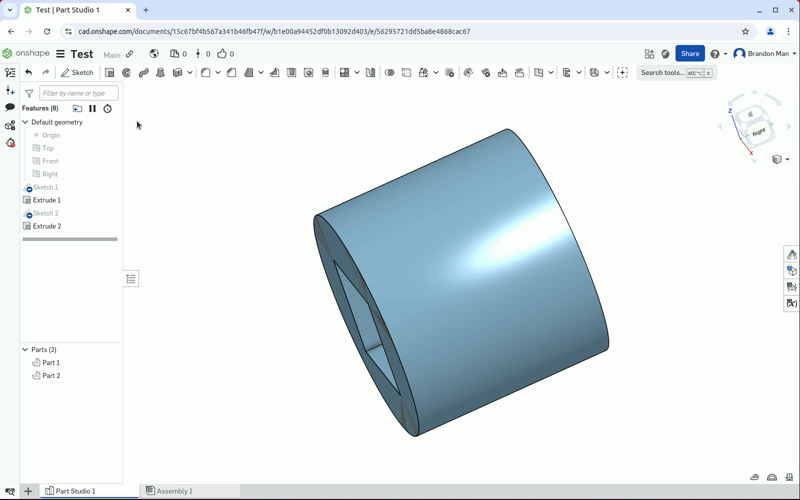
key(down, 2)
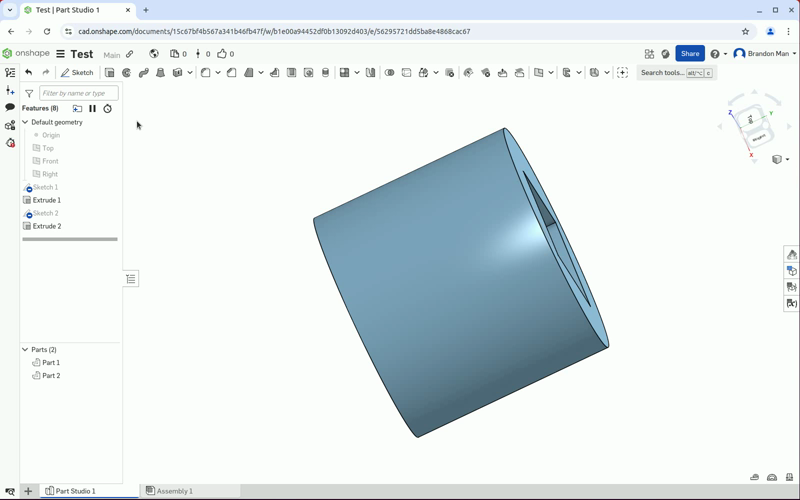
key(up, 2)
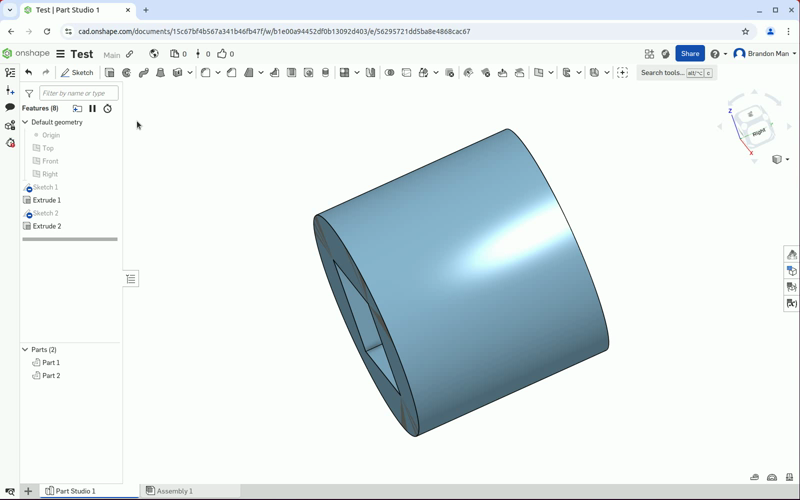
key(right, 2)
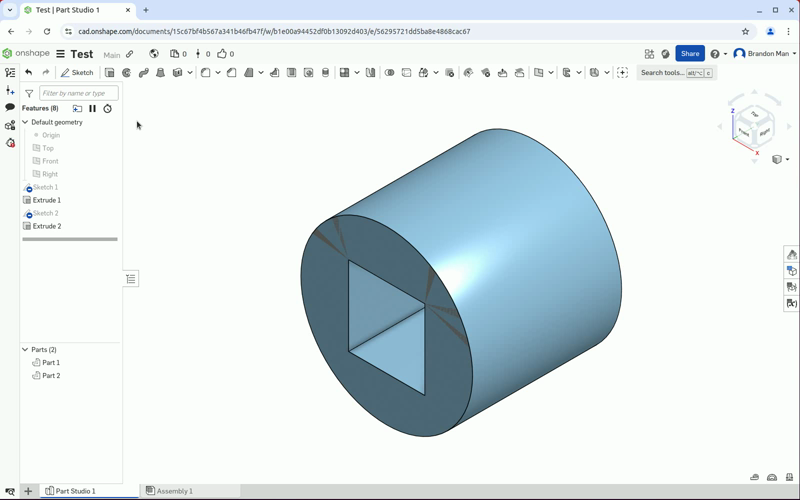
mouse_move(73, 189)
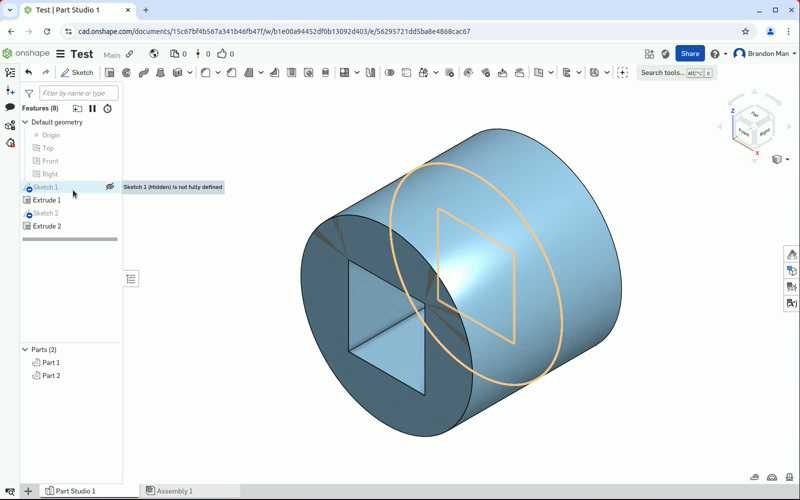
click(73, 189)